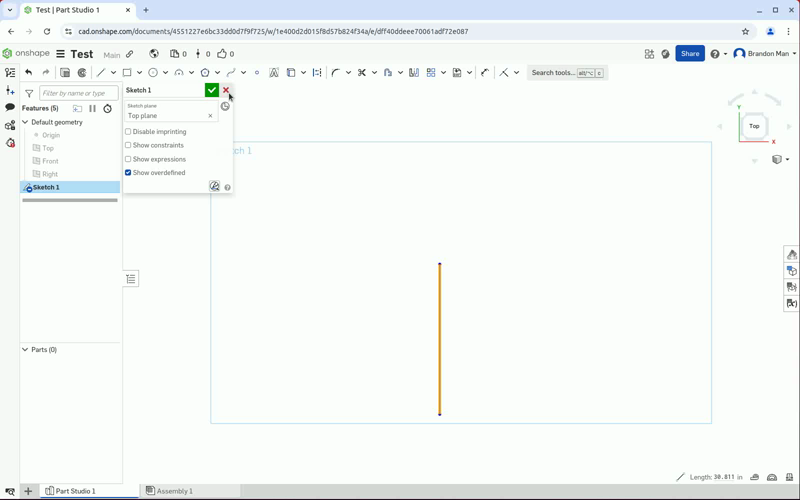
key(shift+h)
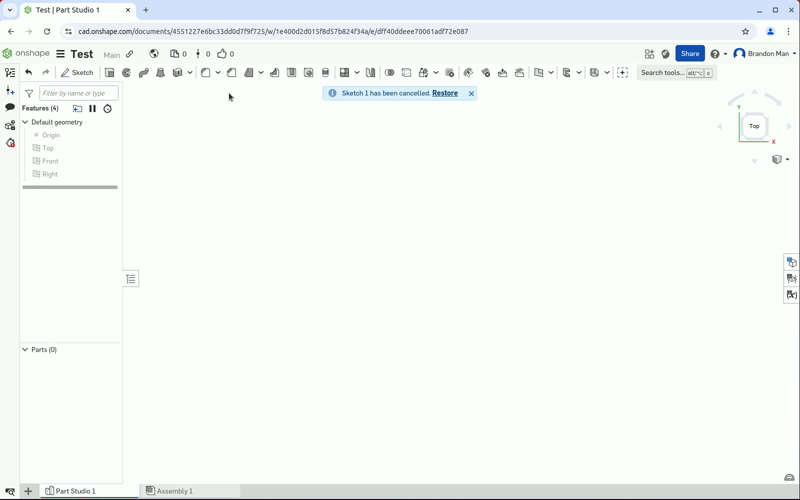
mouse_move(73, 352)
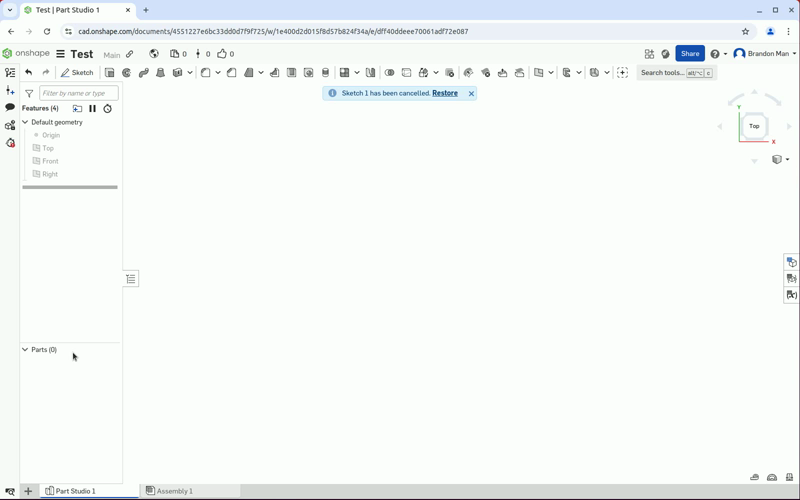
key(y)
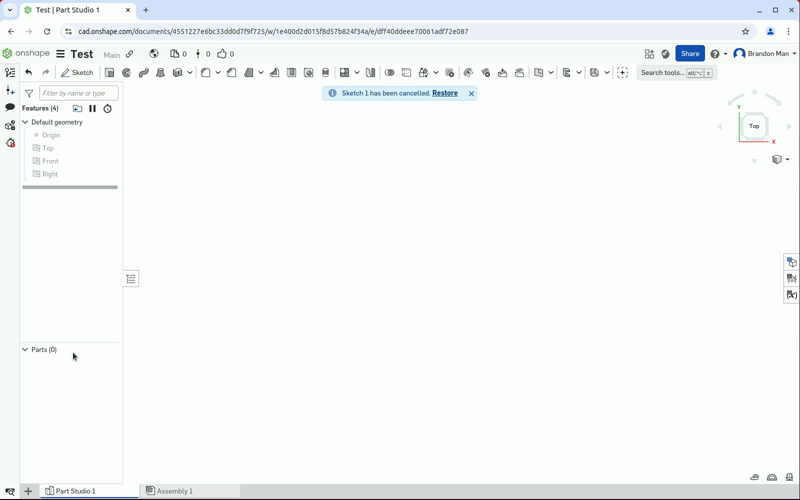
key(shift+p)
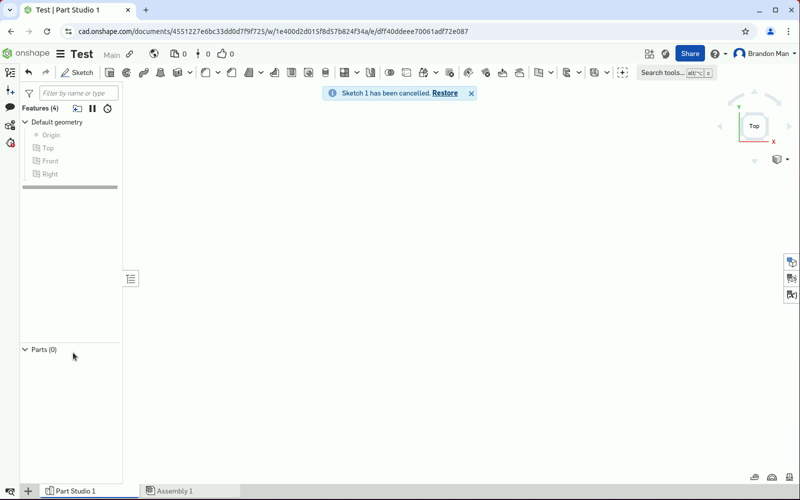
key(space)
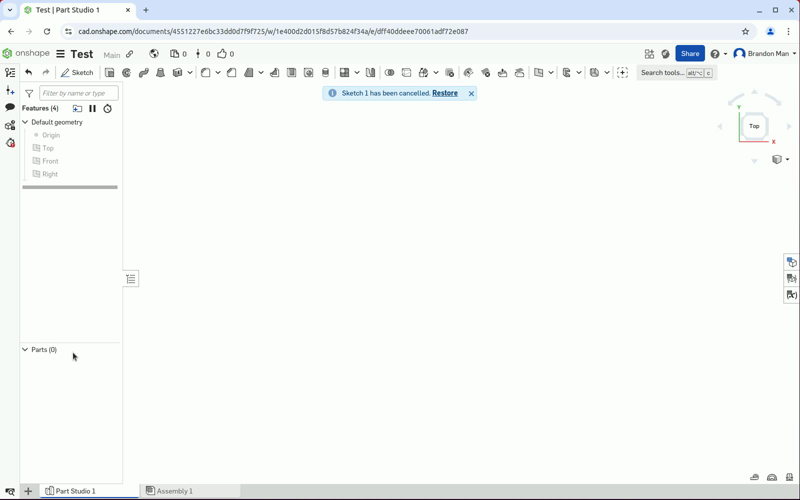
key_down(shift)
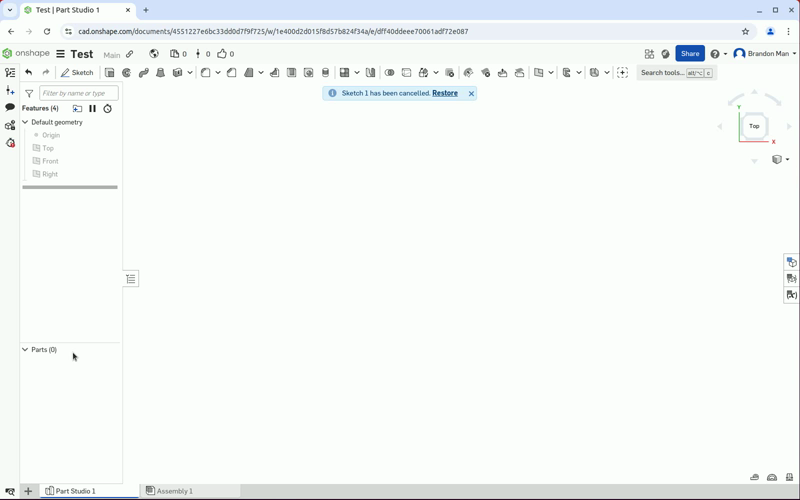
key(up)
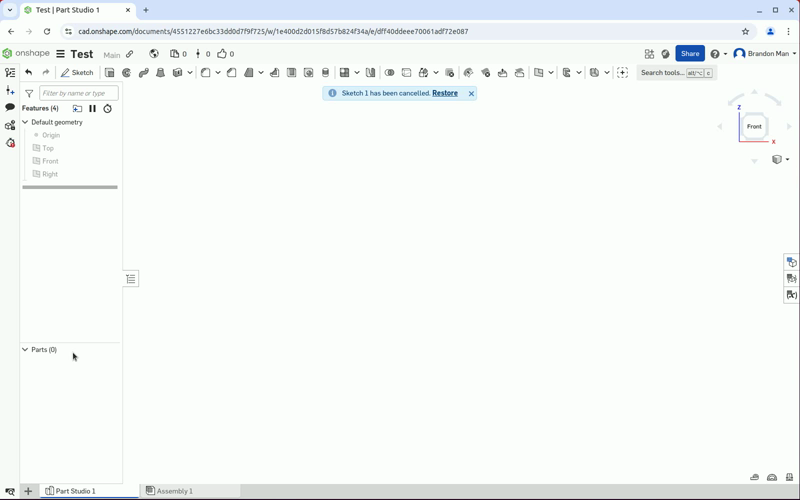
key_up(shift)
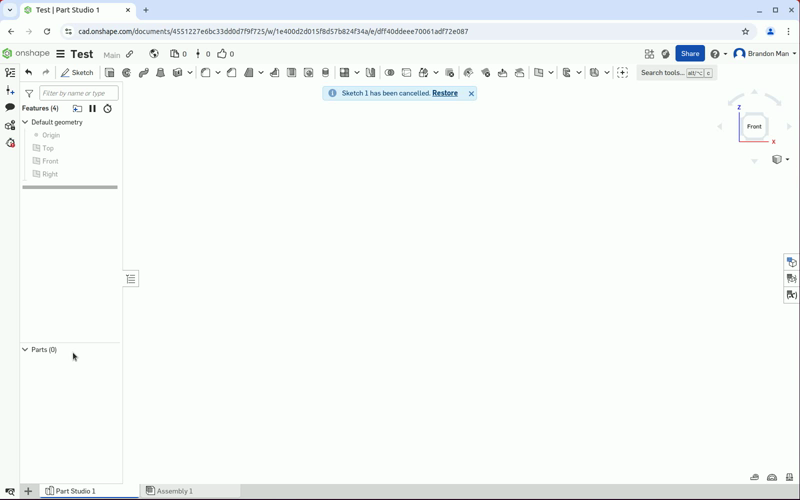
mouse_move(73, 352)
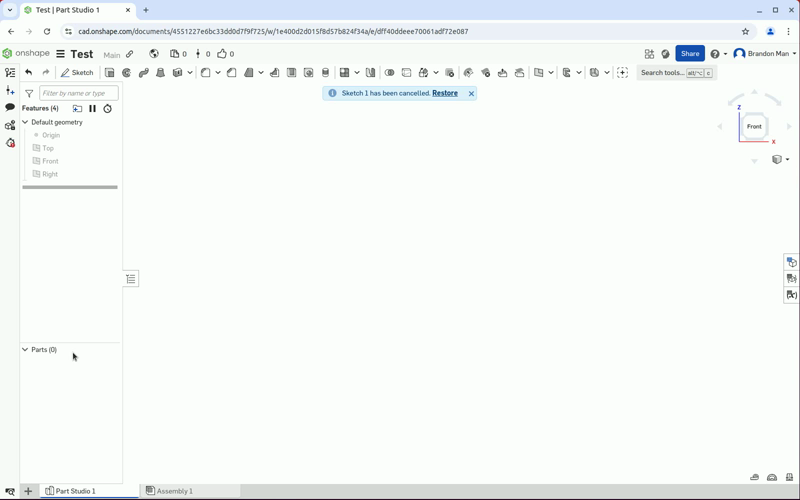
key(shift+y)
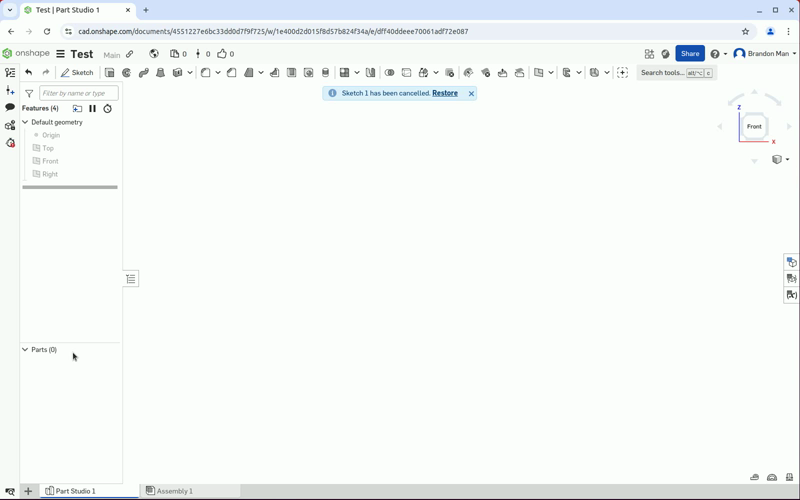
key(shift+s)
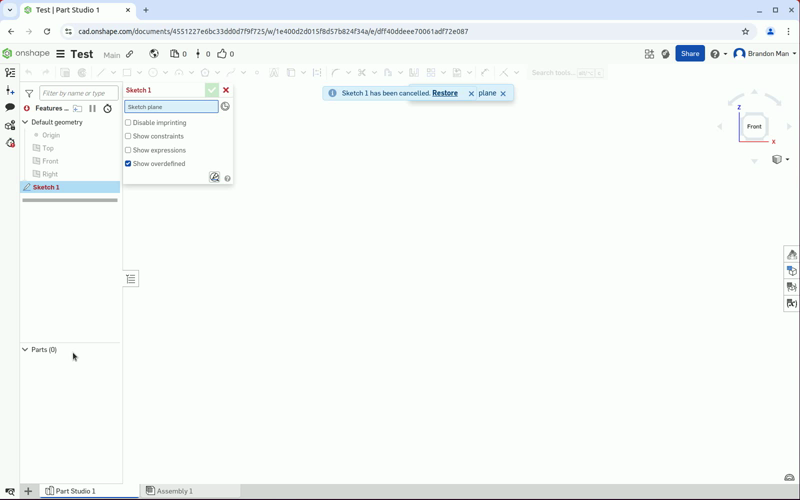
mouse_move(73, 163)
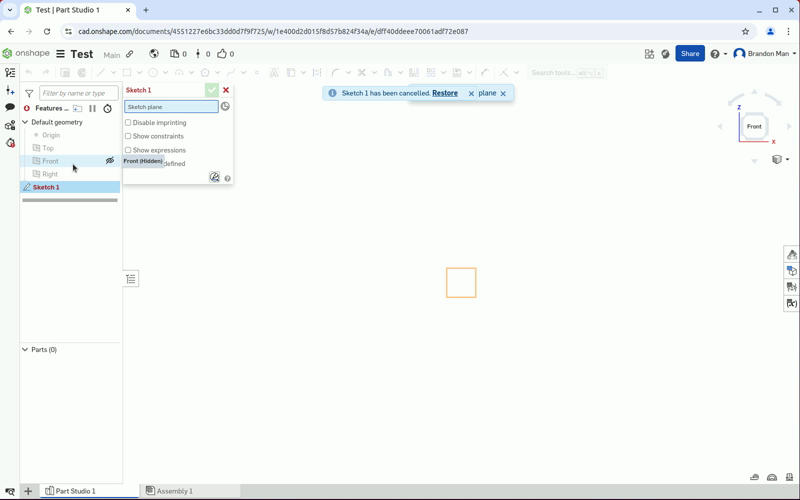
click(73, 163)
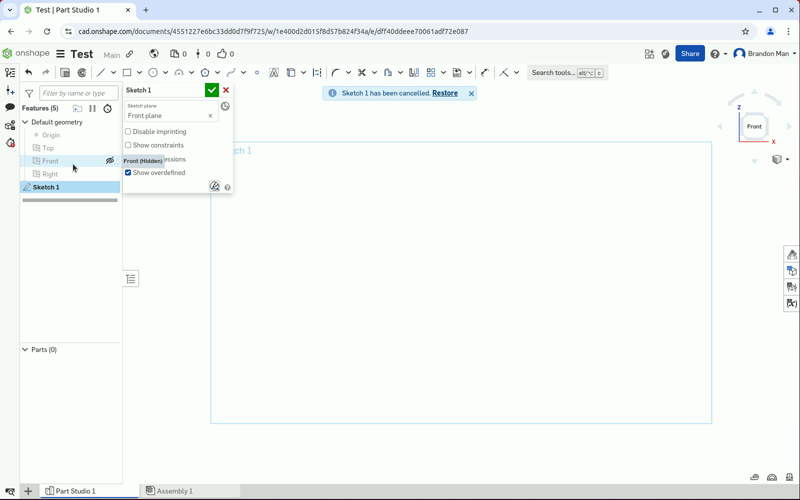
mouse_move(73, 352)
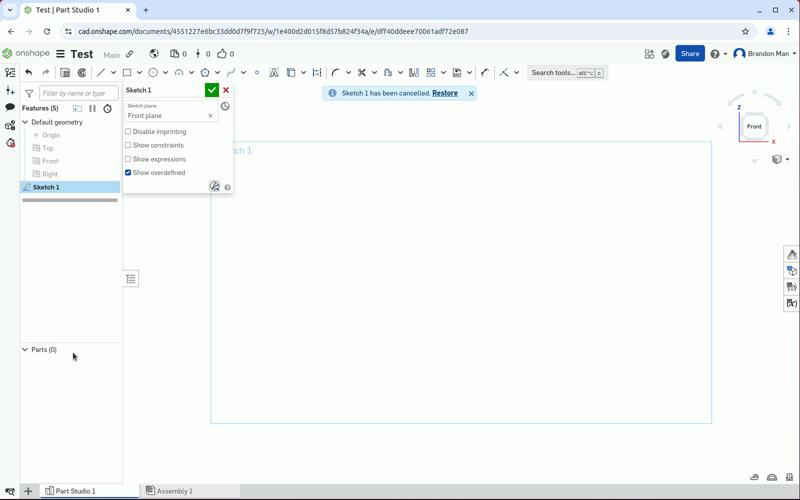
key(y)
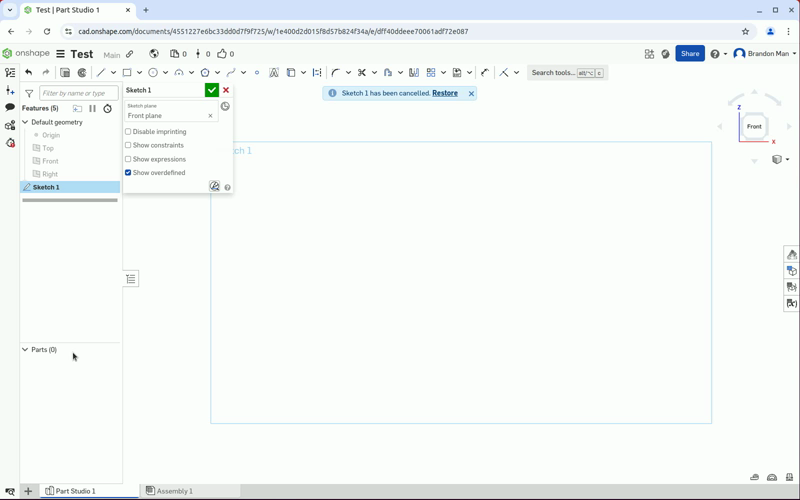
key(l)
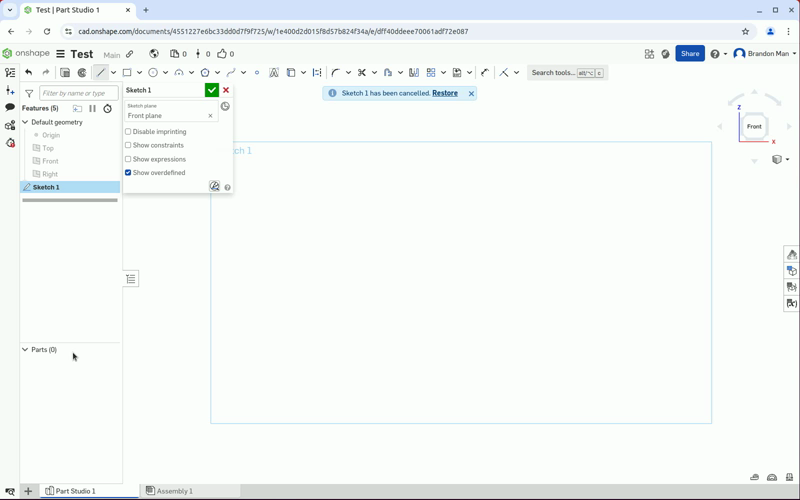
key_down(shift)
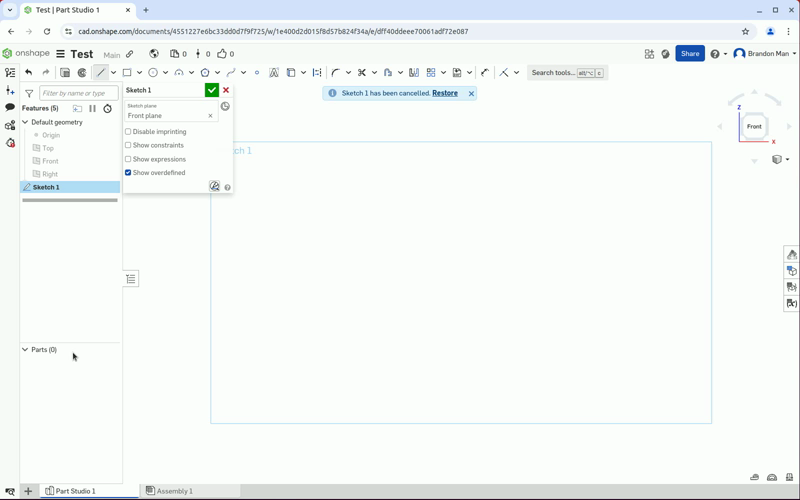
mouse_move(460, 282)
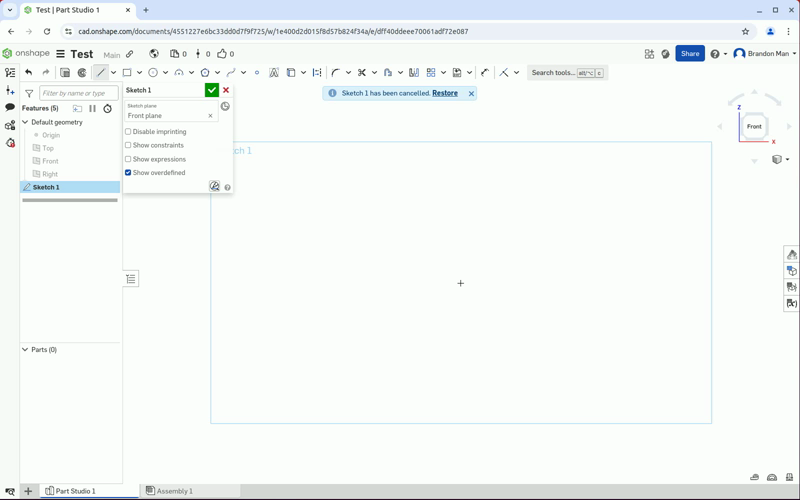
click(460, 282)
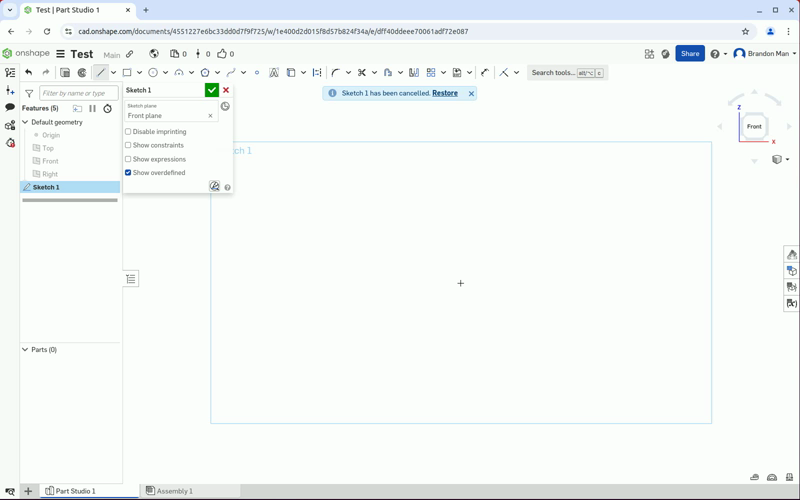
key_up(shift)
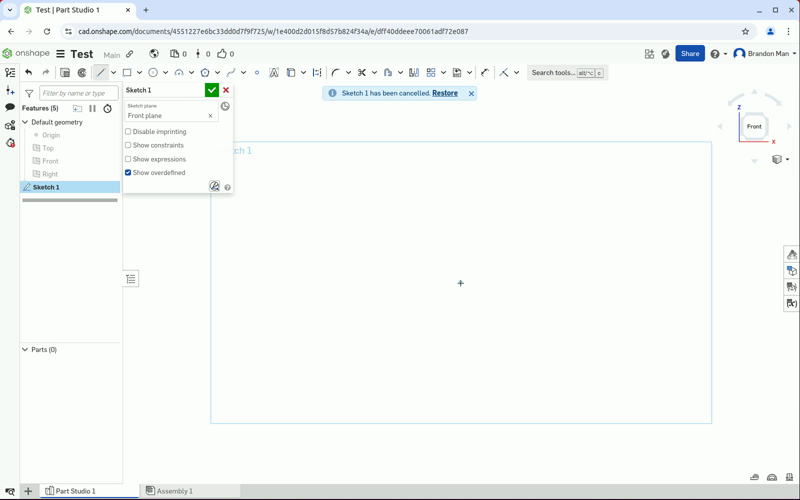
key_down(shift)
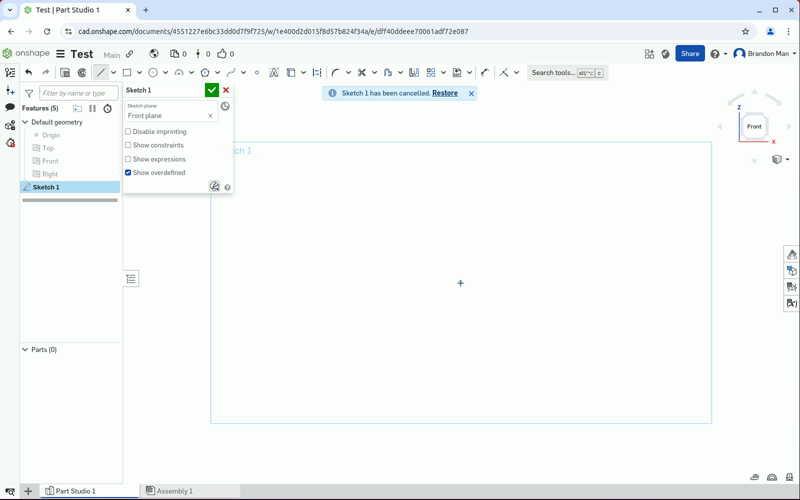
mouse_move(573, 282)
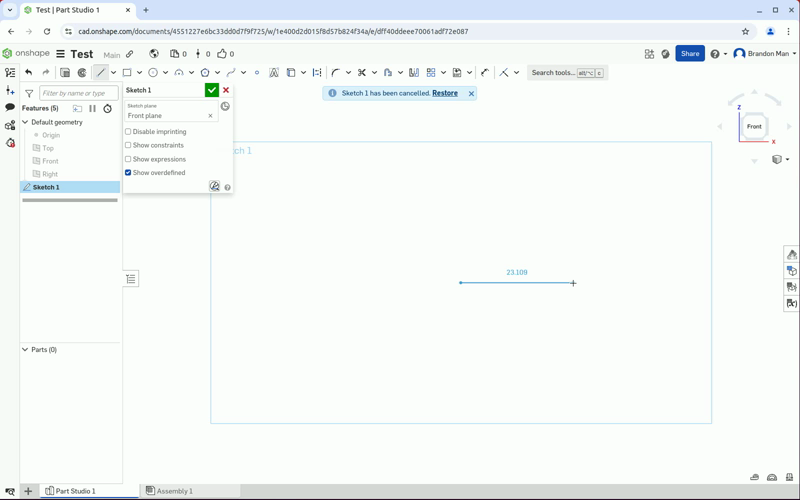
click(573, 282)
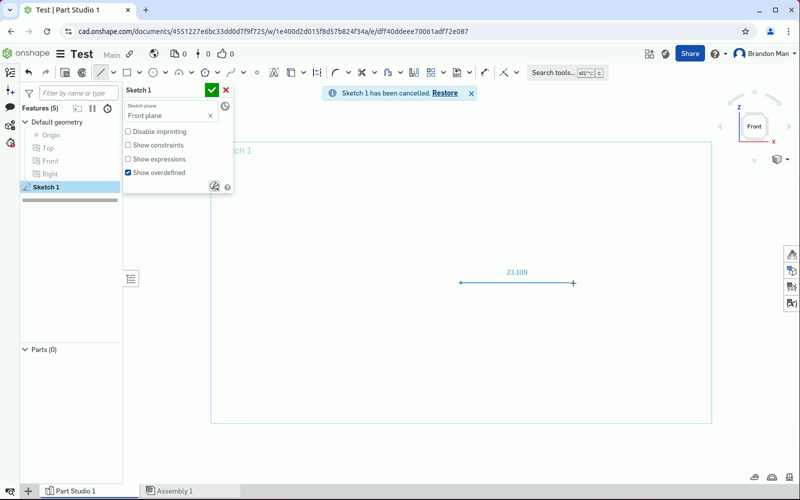
key_up(shift)
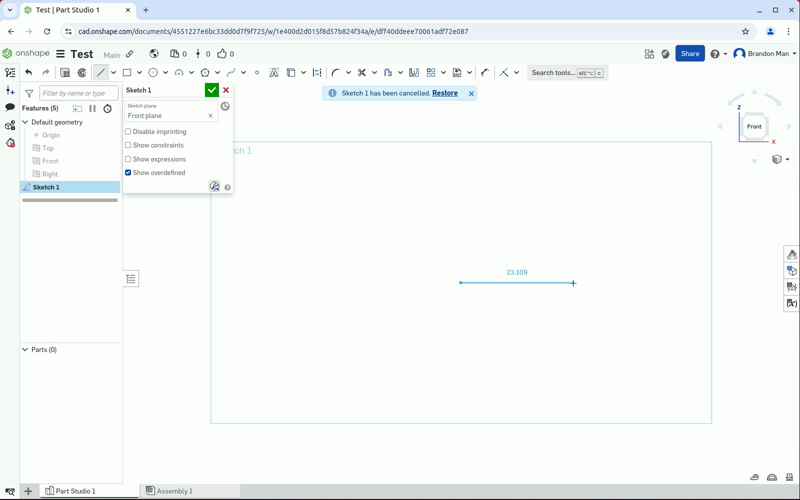
key_down(shift)
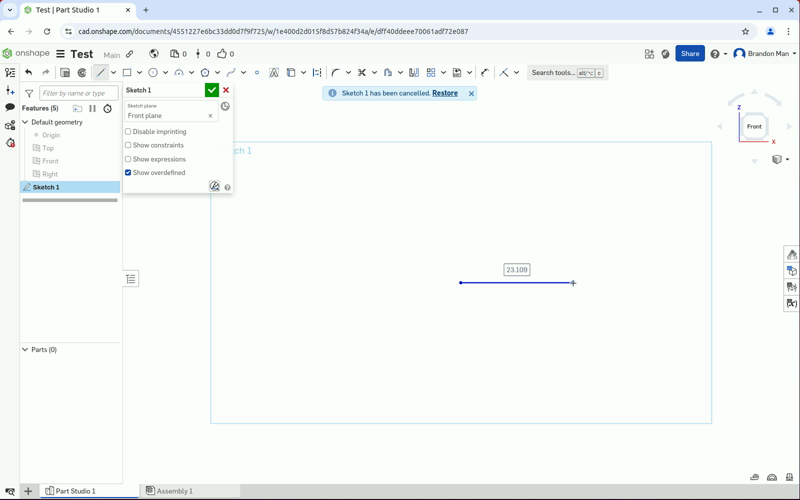
mouse_move(573, 208)
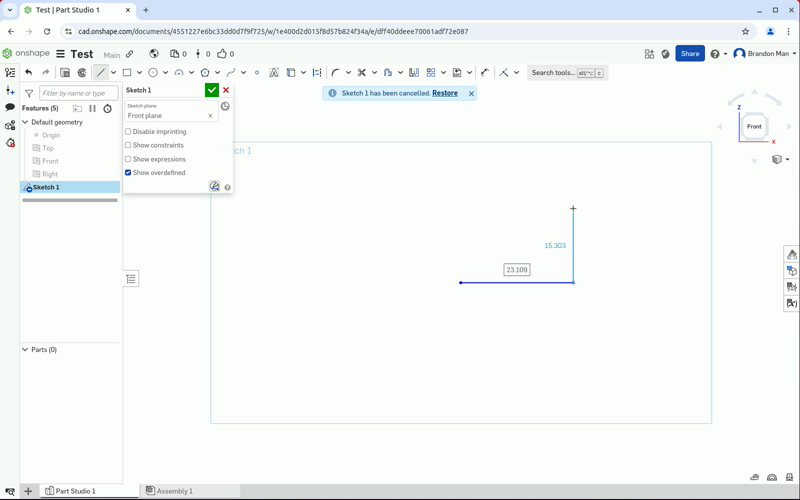
click(573, 208)
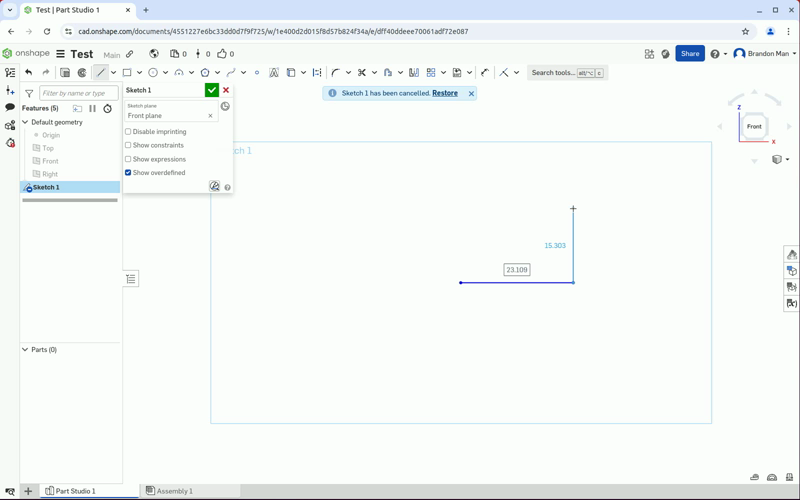
key_up(shift)
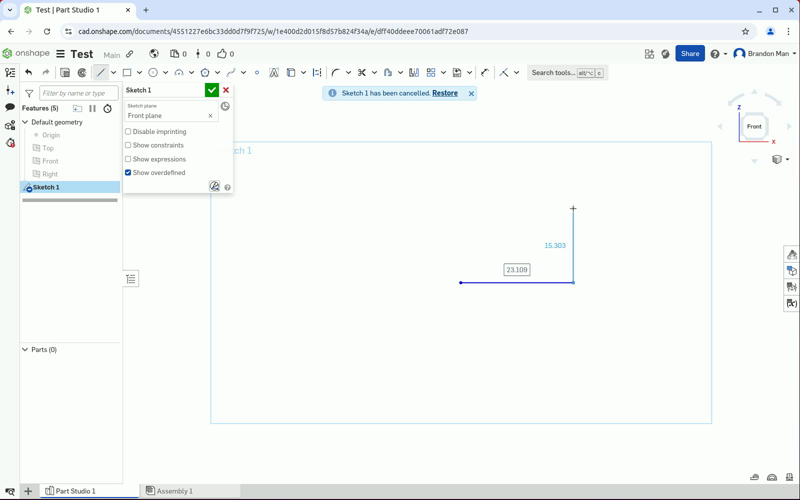
key_down(shift)
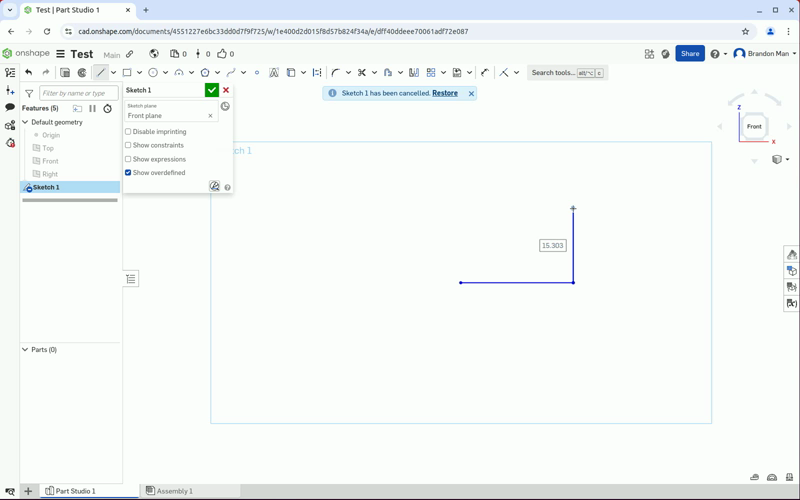
mouse_move(460, 208)
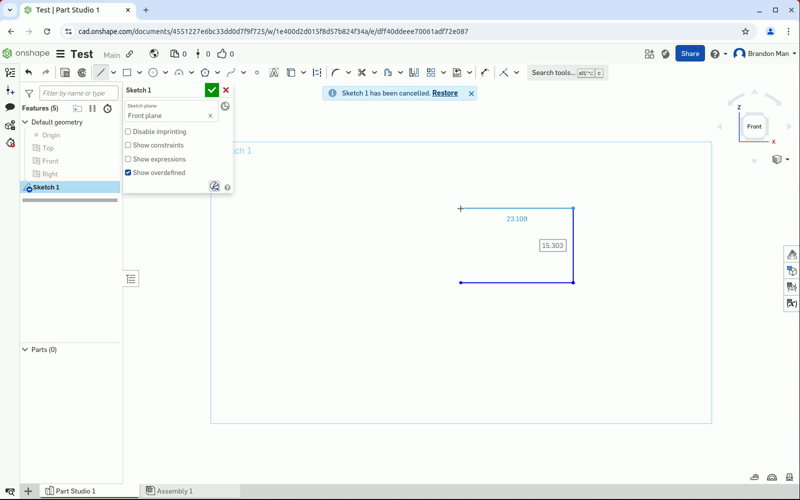
click(460, 208)
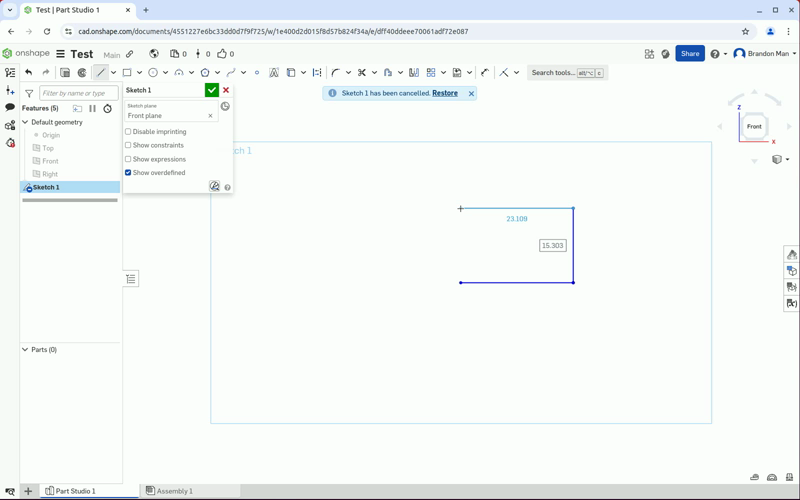
key_up(shift)
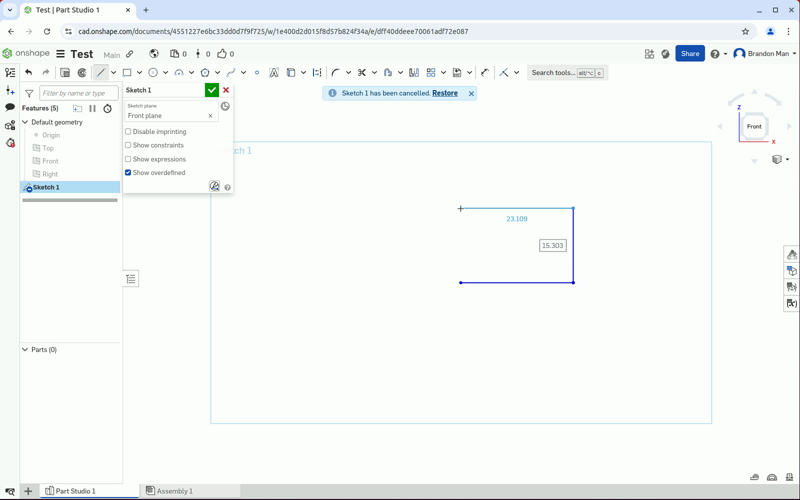
key_down(shift)
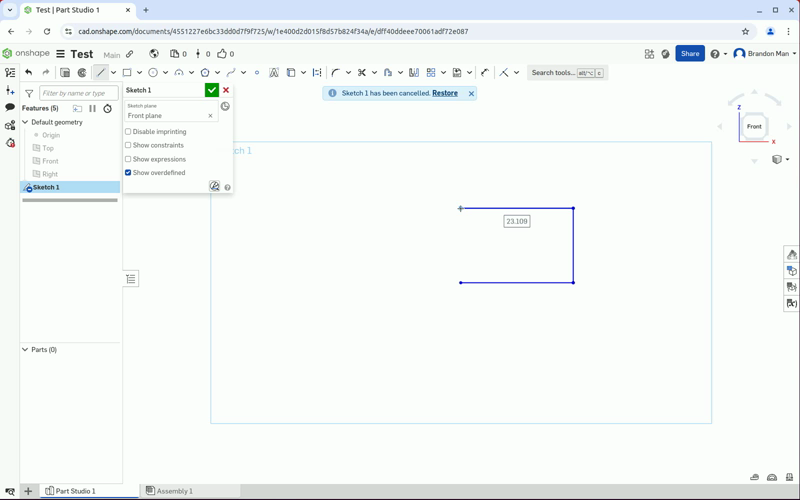
mouse_move(460, 282)
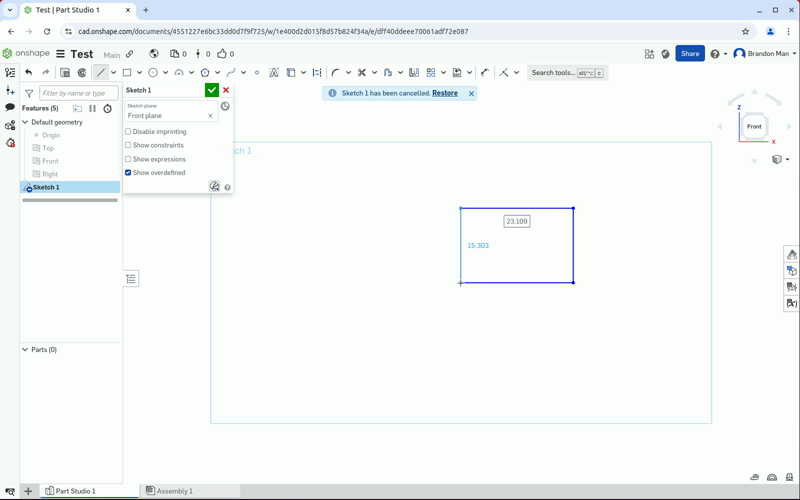
key_up(shift)
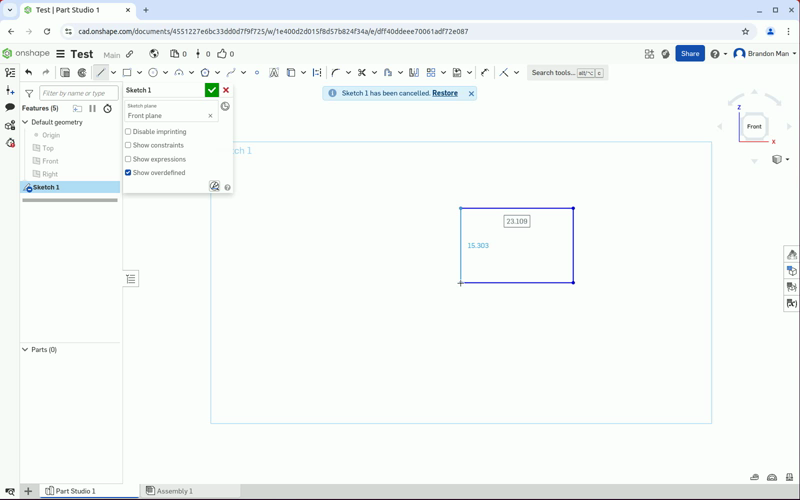
click(460, 282)
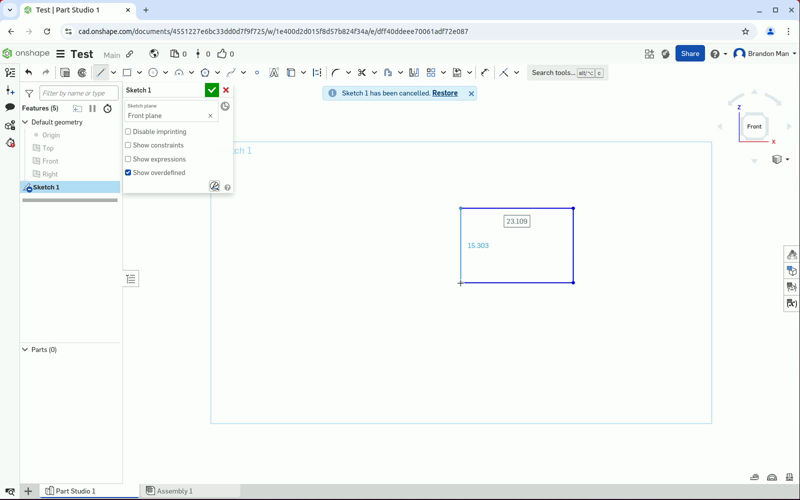
key(esc)
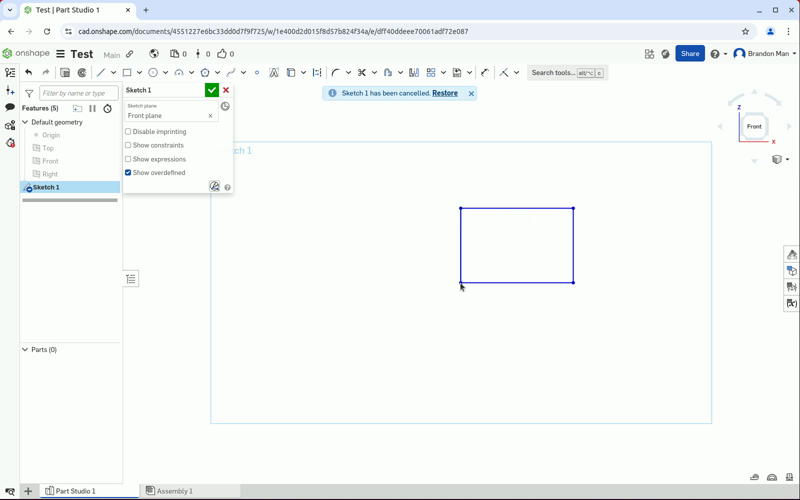
mouse_move(525, 236)
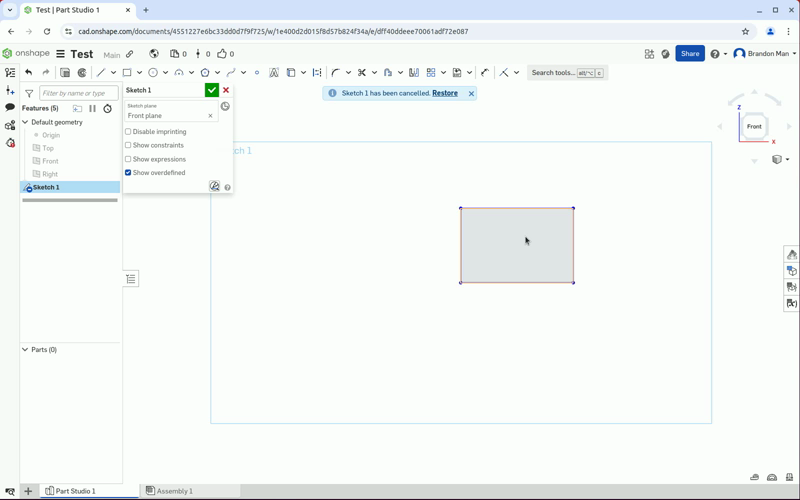
click(525, 236)
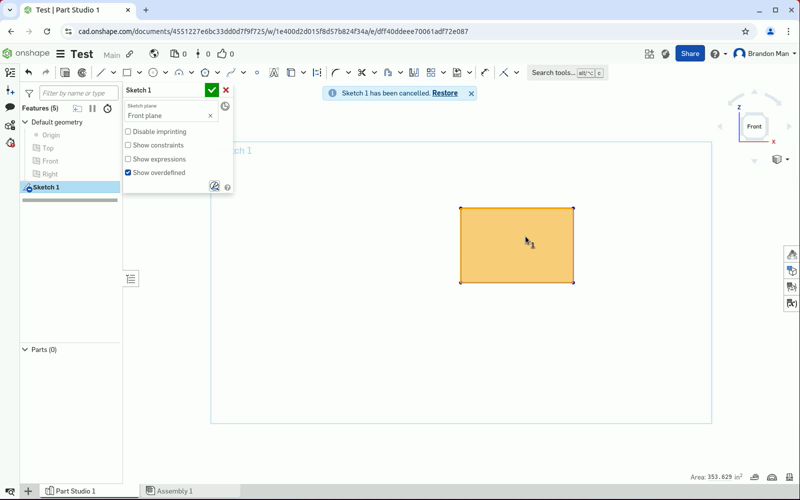
mouse_move(73, 352)
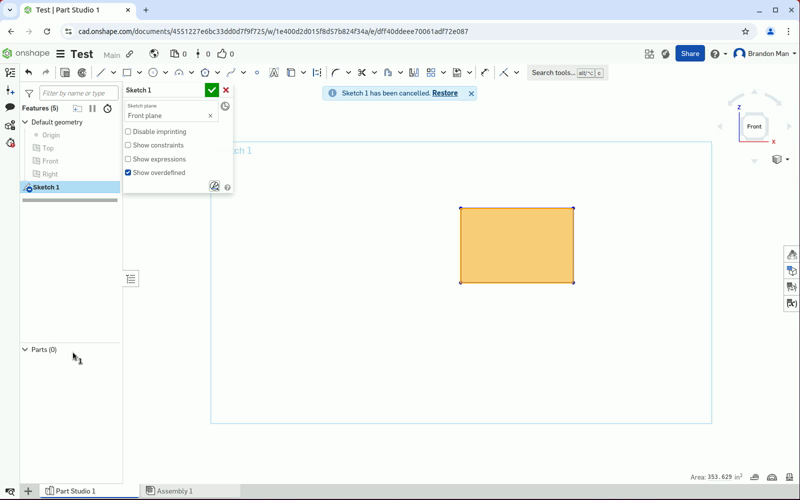
key(shift+y)
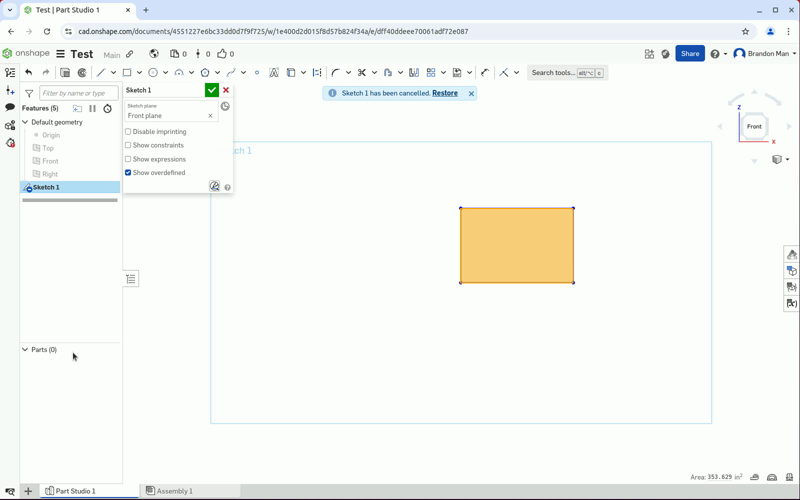
key(shift+e)
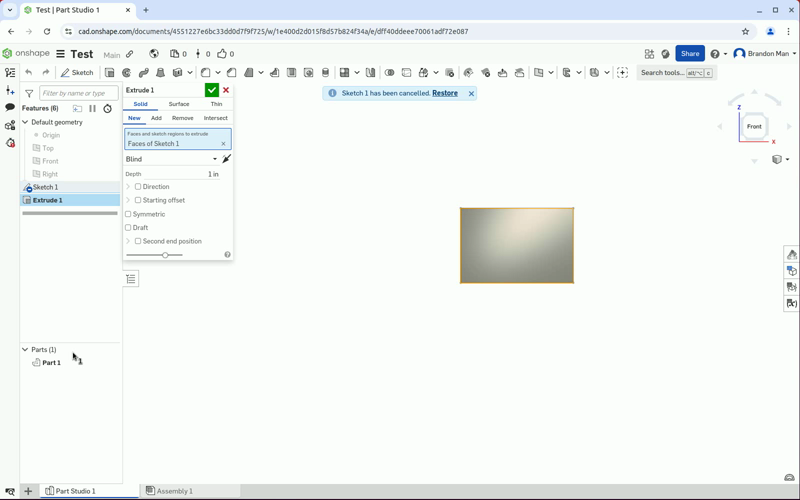
mouse_move(143, 106)
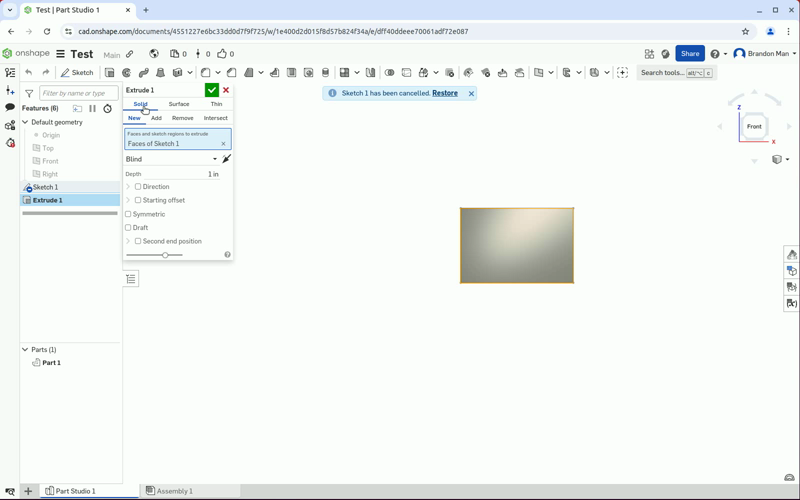
click(143, 106)
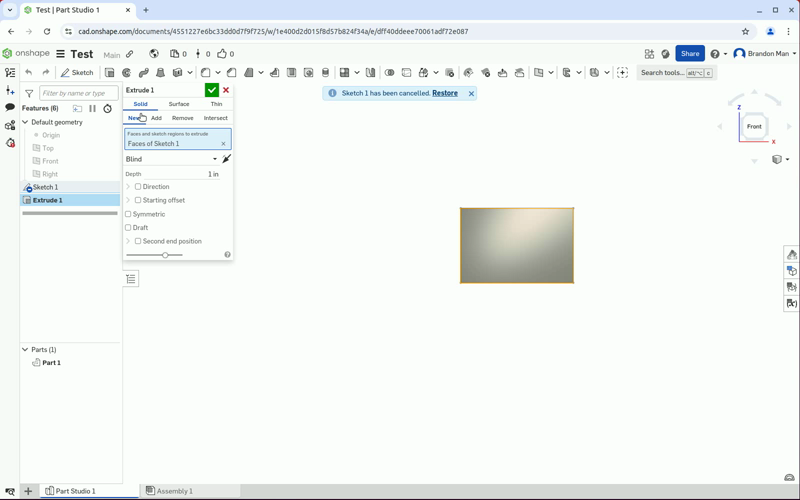
mouse_move(137, 120)
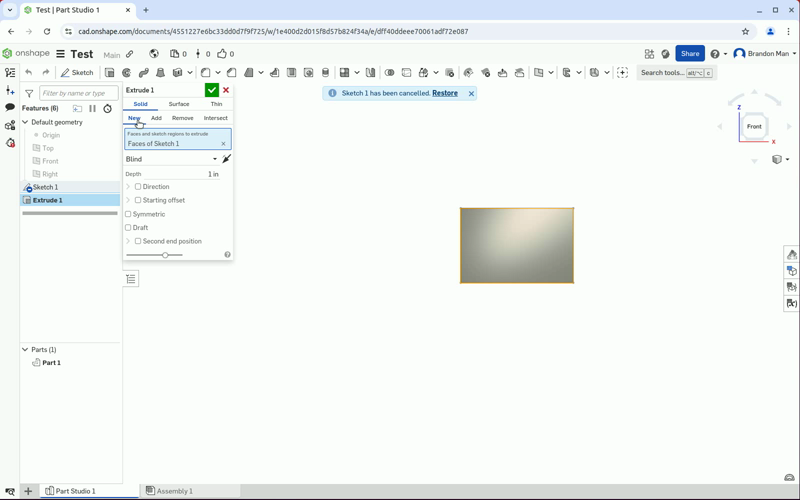
click(137, 120)
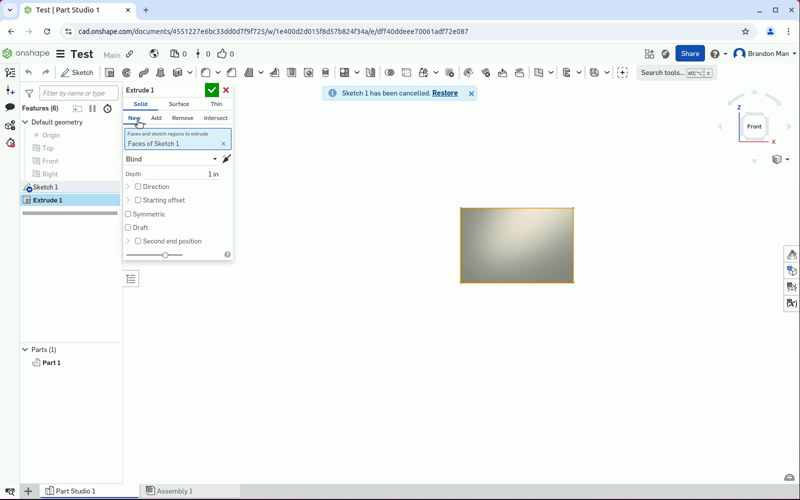
key(tab, 4)
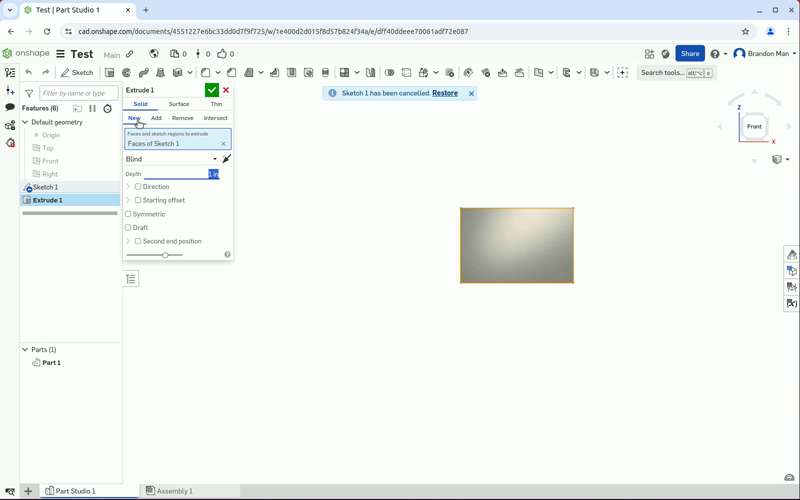
text(15.406)
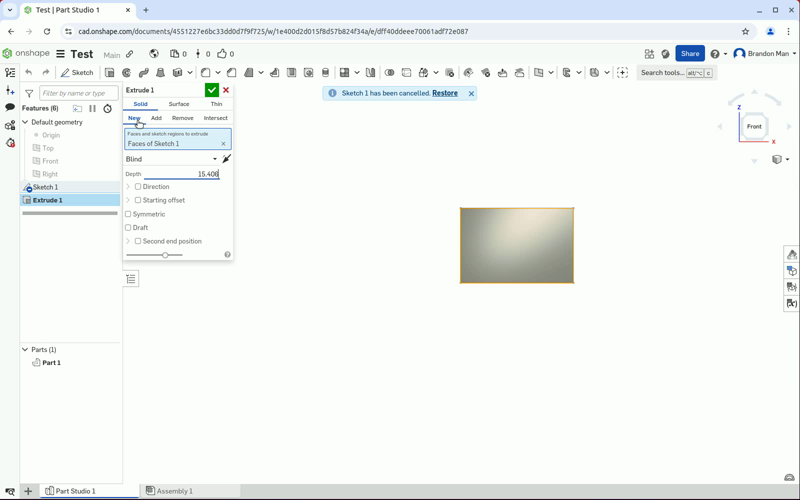
key(tab, 3)
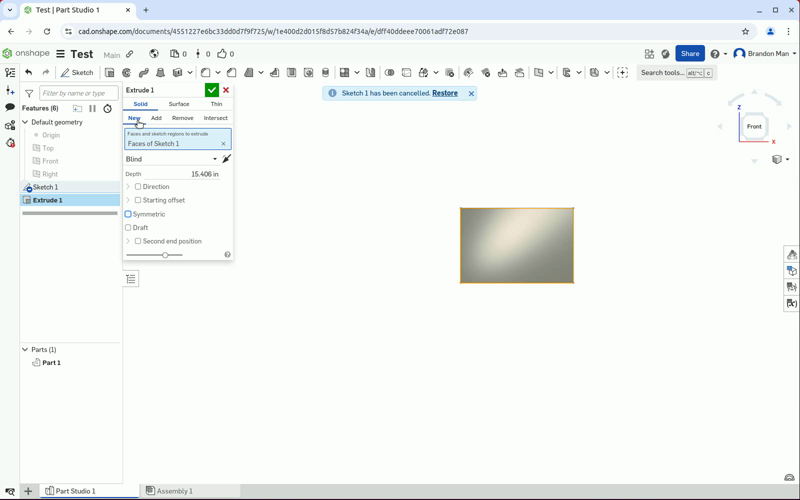
key(space)
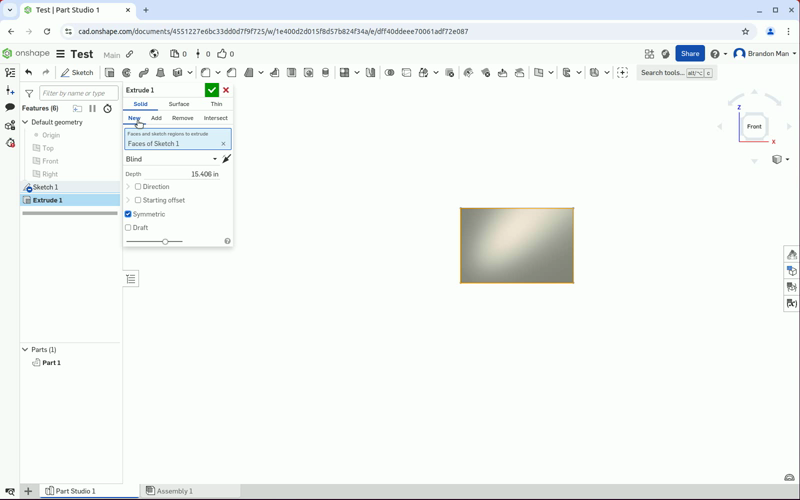
key(enter)
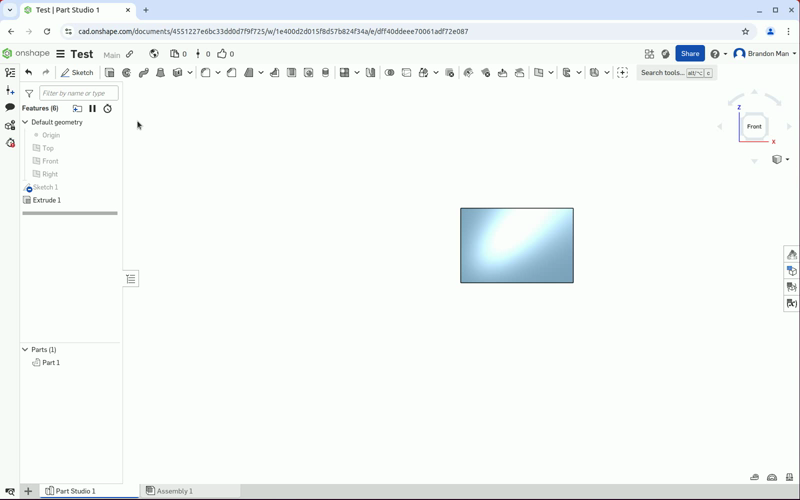
key(shift+h)
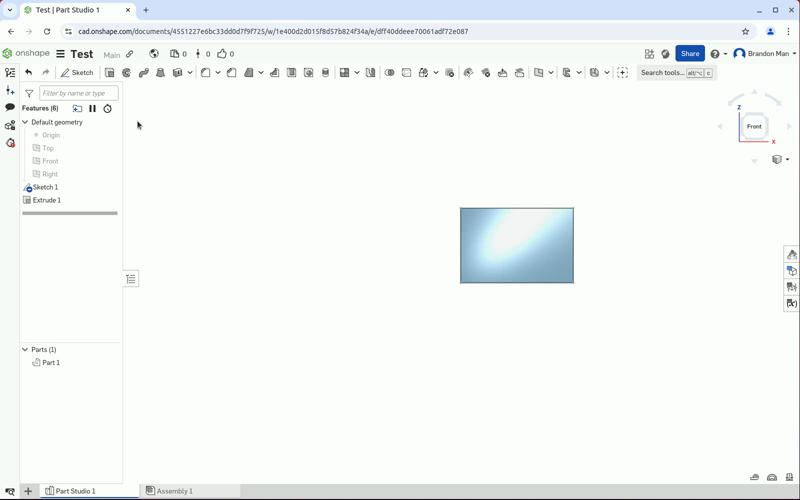
key(shift+h)
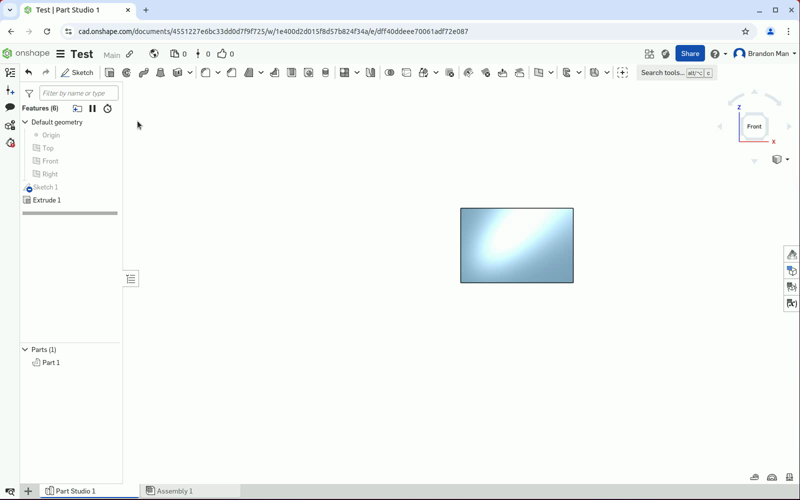
mouse_move(73, 189)
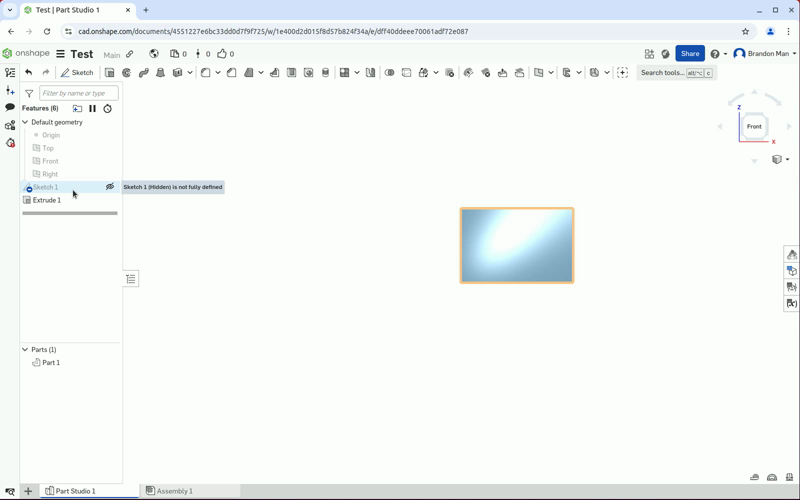
click(73, 189)
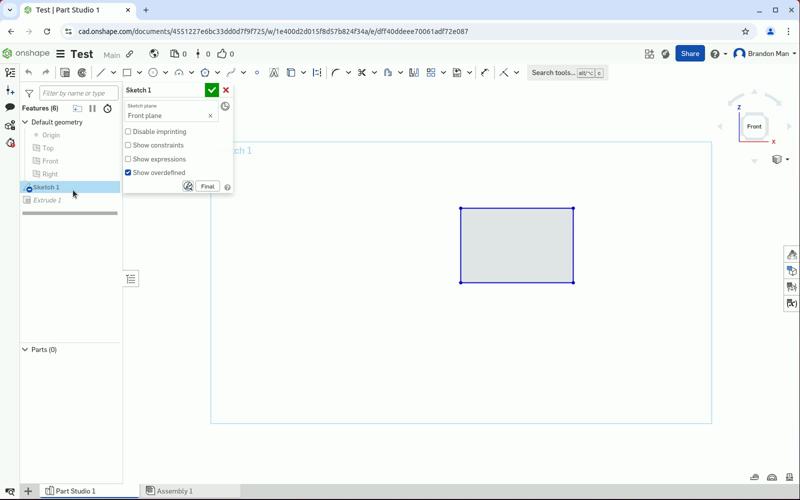
mouse_move(229, 92)
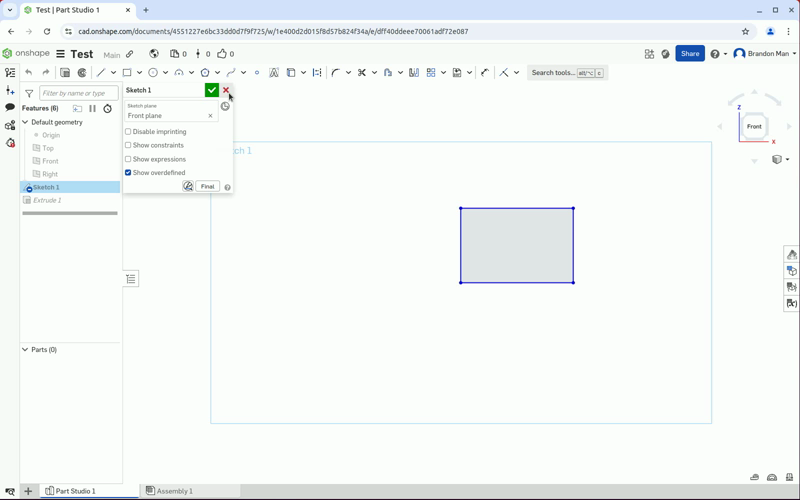
click(229, 92)
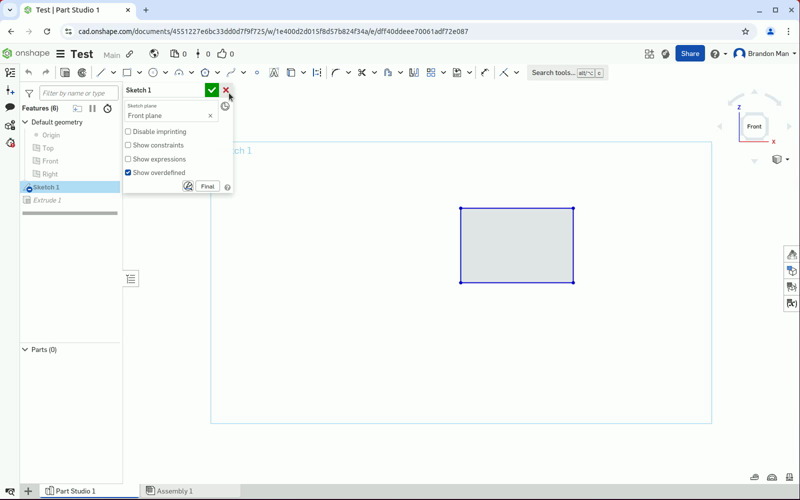
key(shift+s)
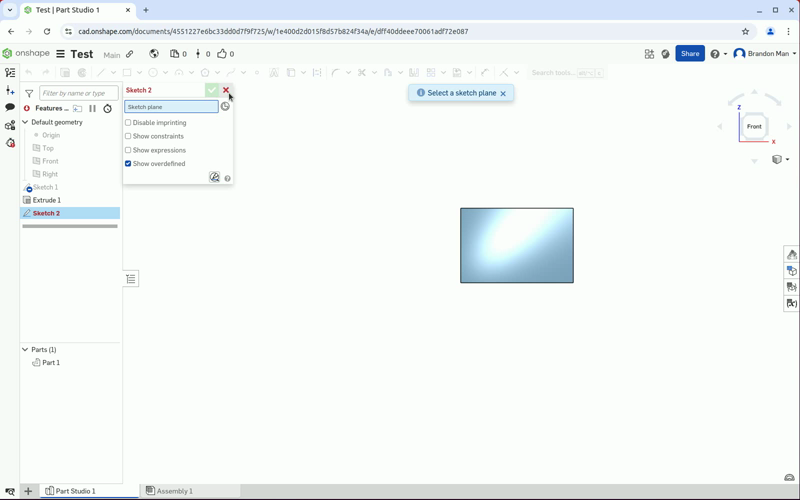
mouse_move(73, 163)
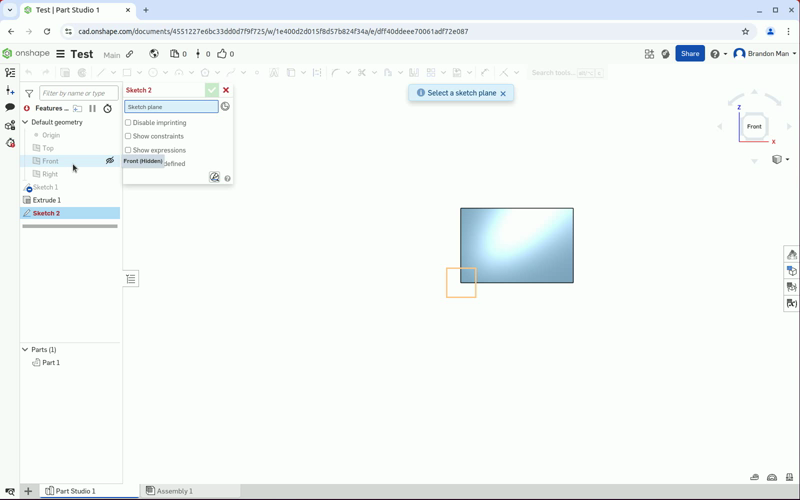
click(73, 163)
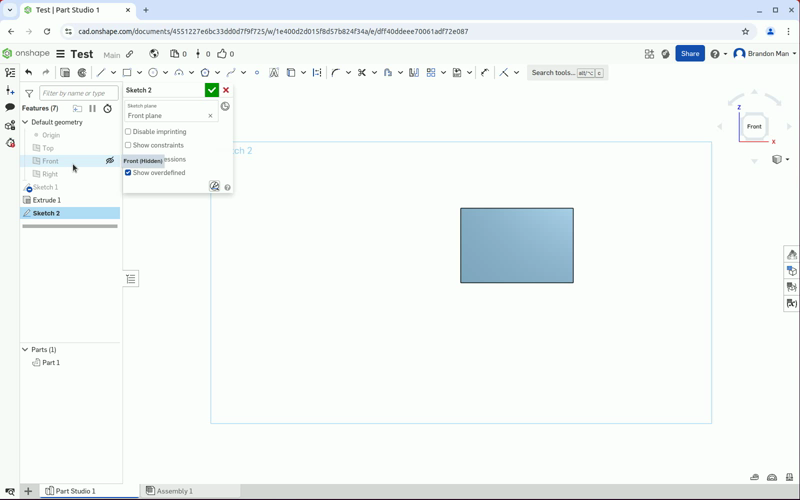
mouse_move(73, 352)
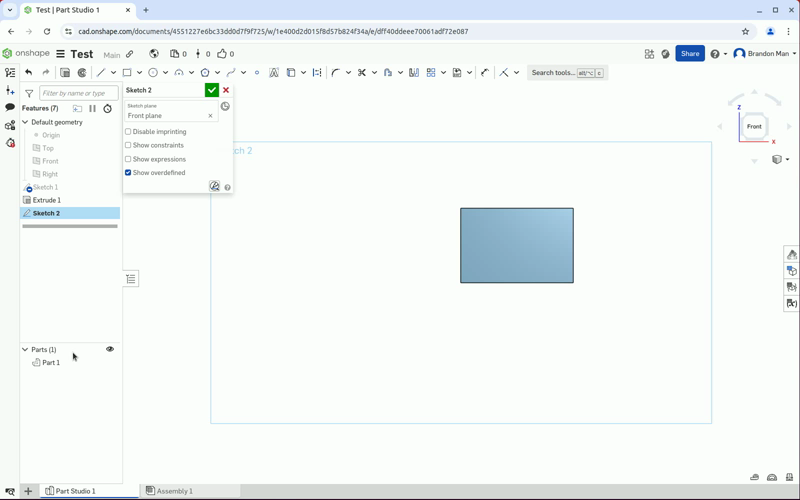
key(y)
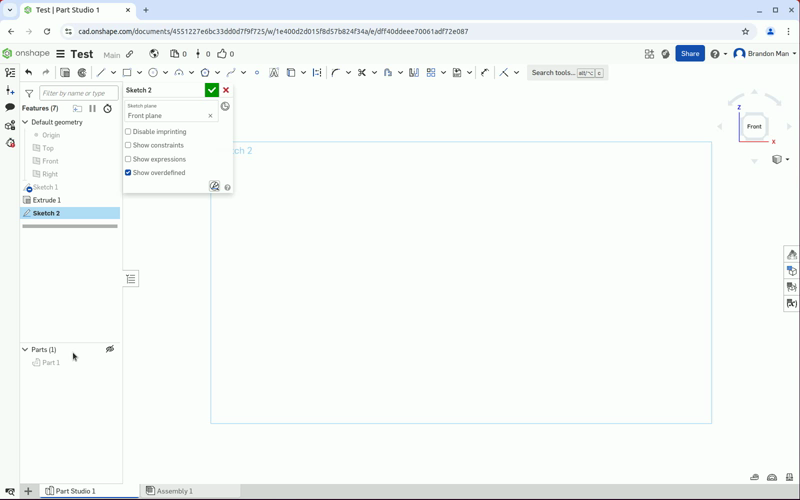
key(l)
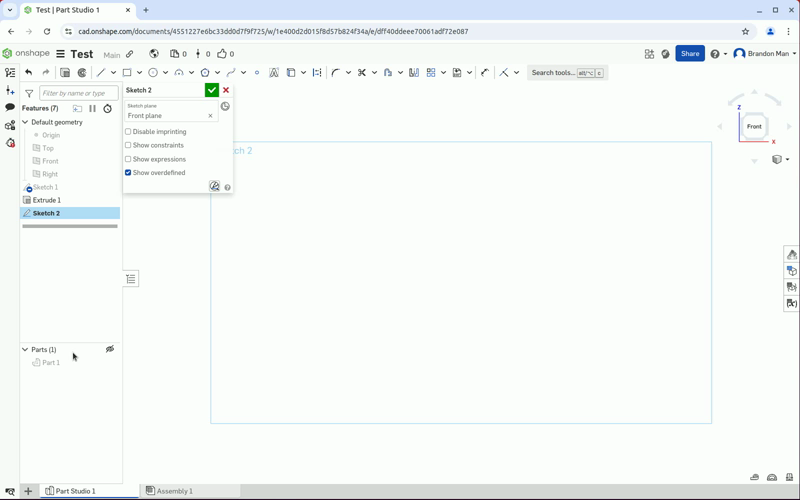
key_down(shift)
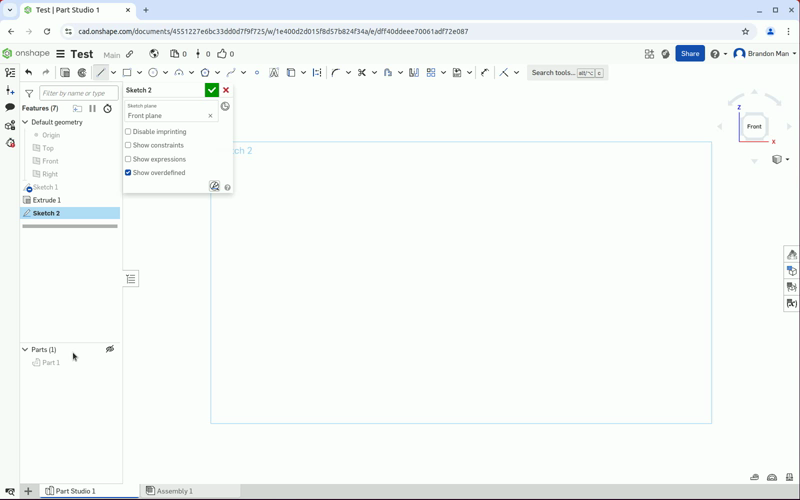
mouse_move(516, 207)
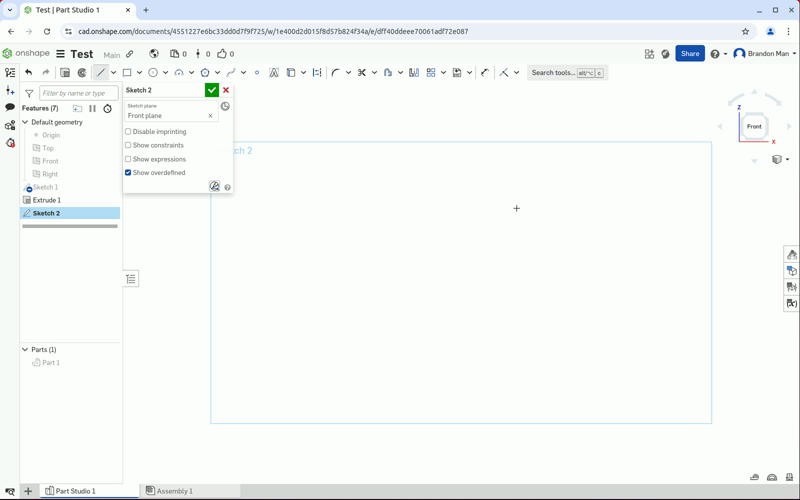
click(516, 207)
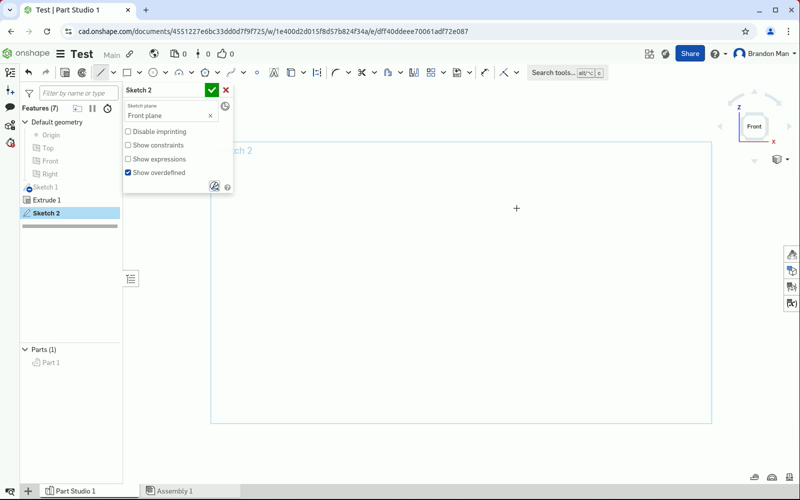
key_up(shift)
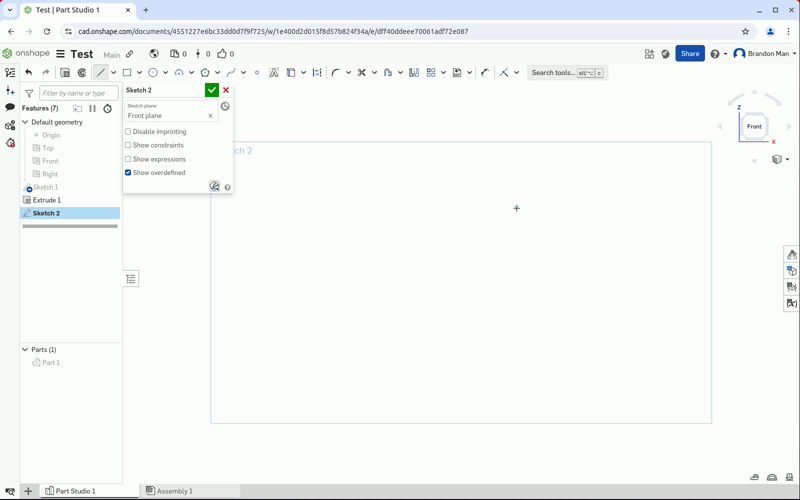
key_down(shift)
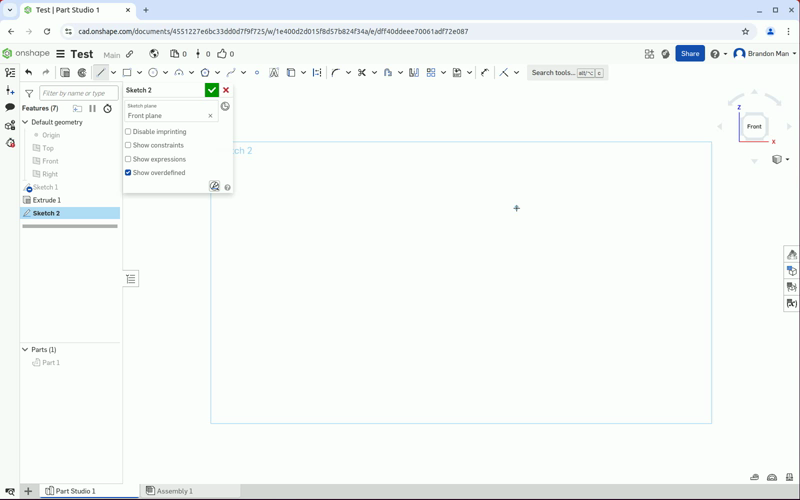
mouse_move(573, 264)
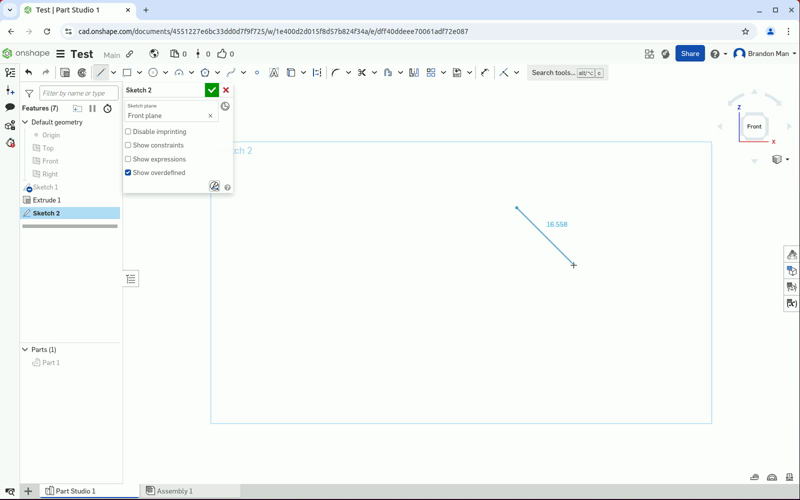
click(573, 264)
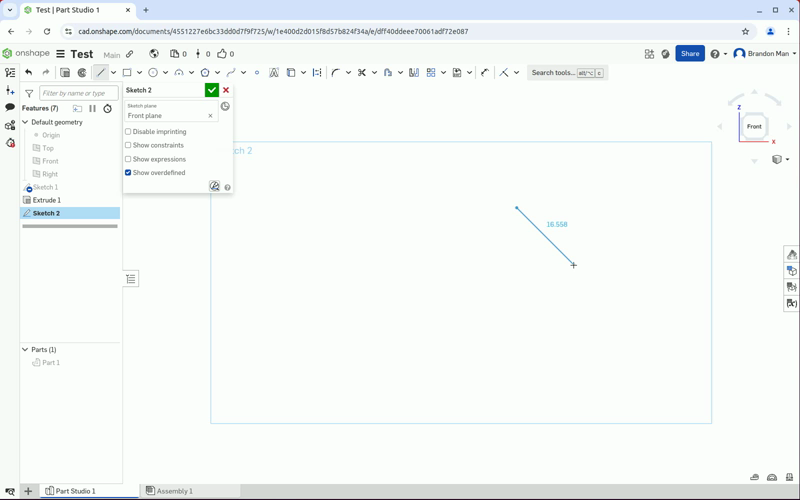
key_up(shift)
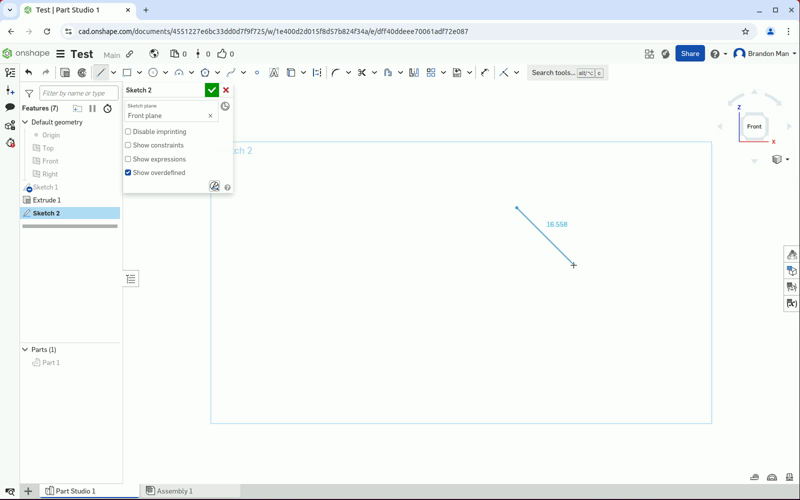
key_down(shift)
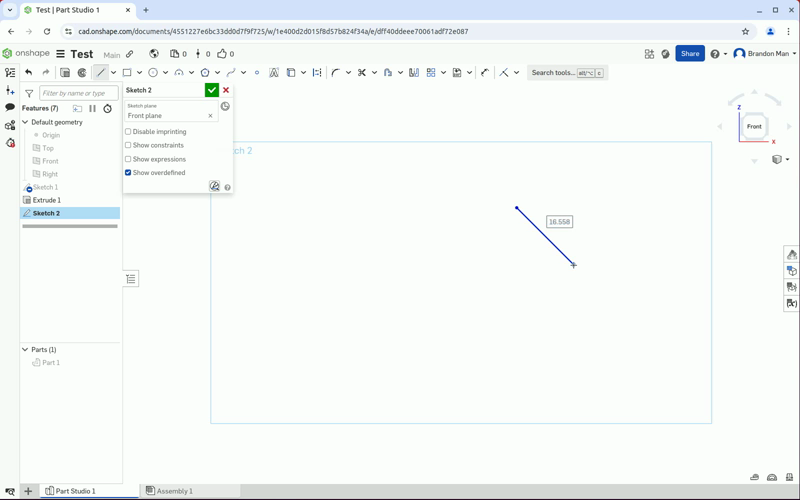
mouse_move(589, 264)
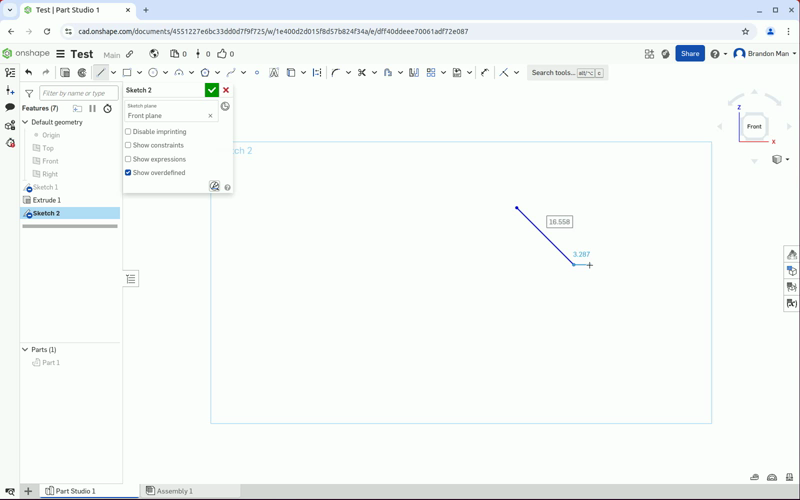
mouse_move(573, 207)
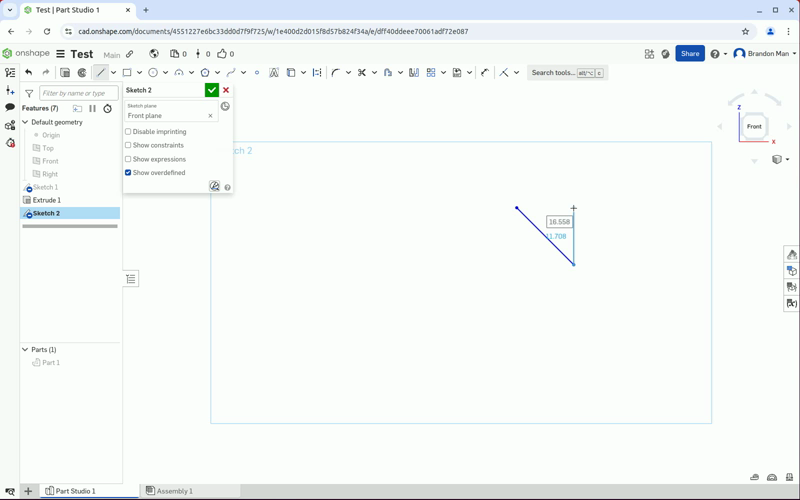
click(573, 207)
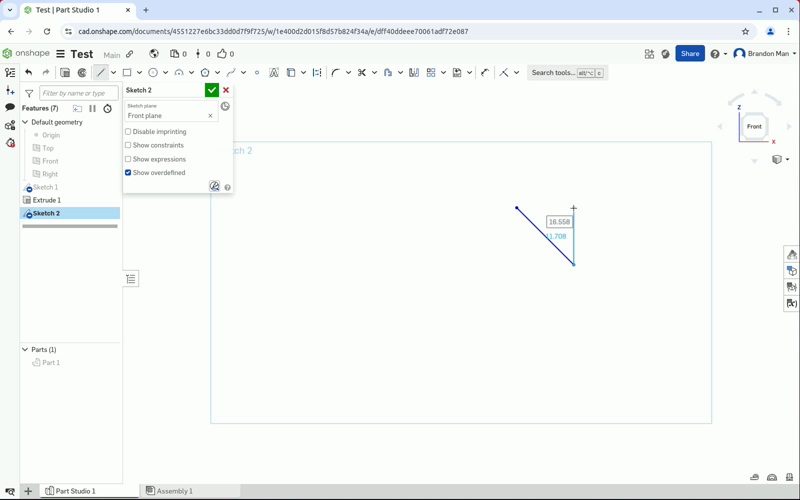
key_up(shift)
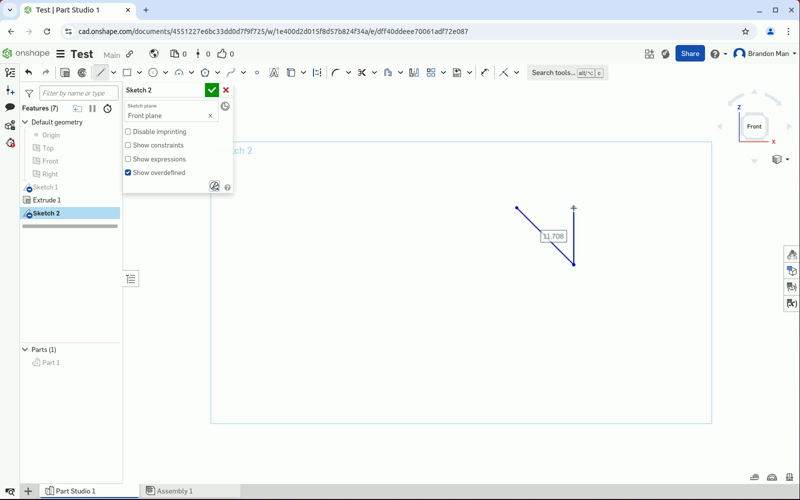
mouse_move(589, 207)
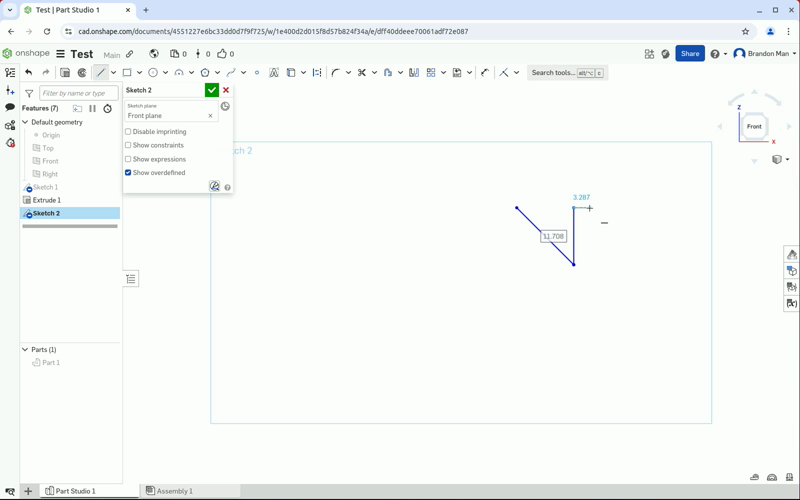
key_down(shift)
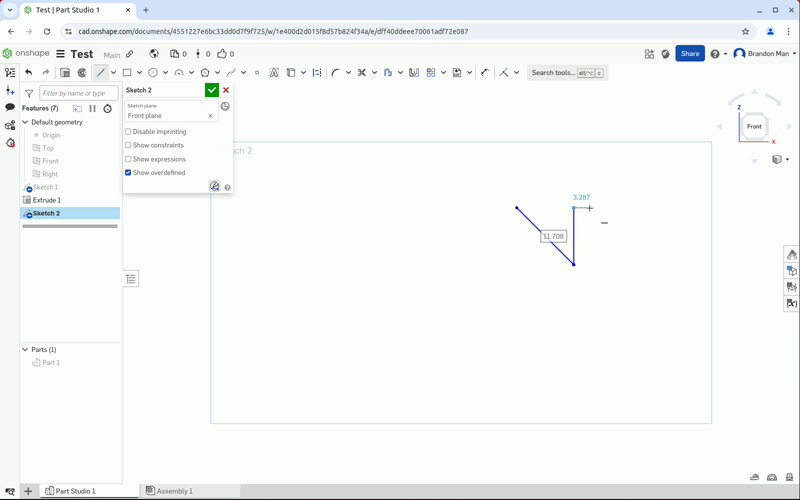
mouse_move(516, 207)
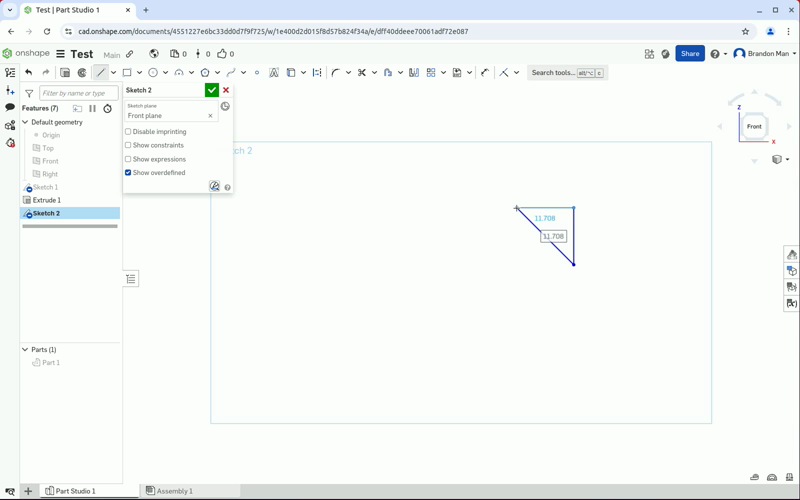
key_up(shift)
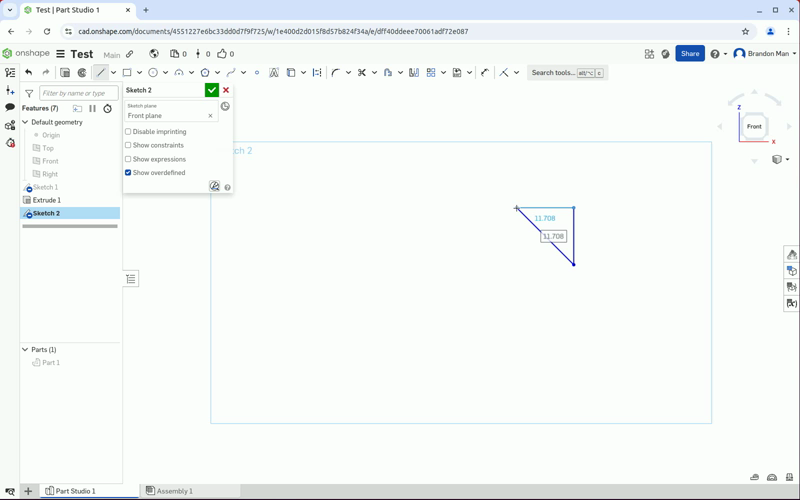
click(516, 207)
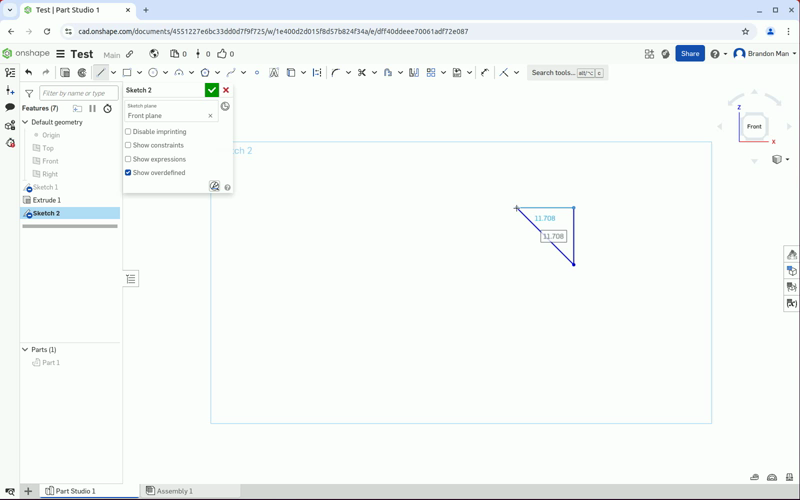
key(esc)
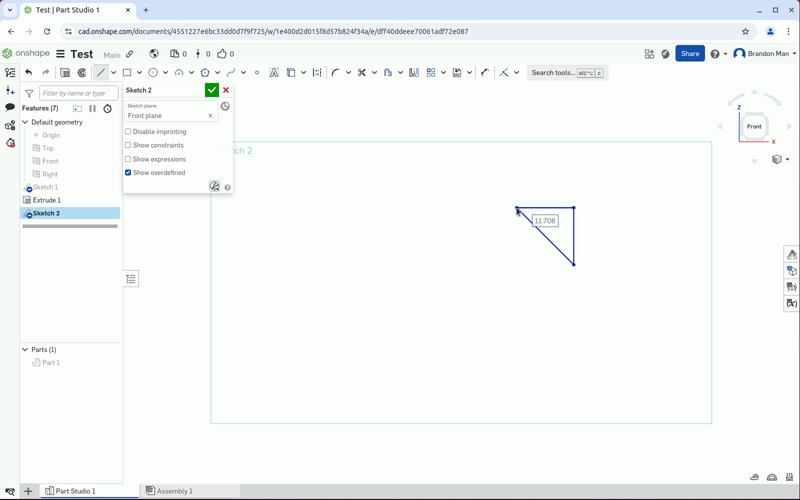
mouse_move(565, 233)
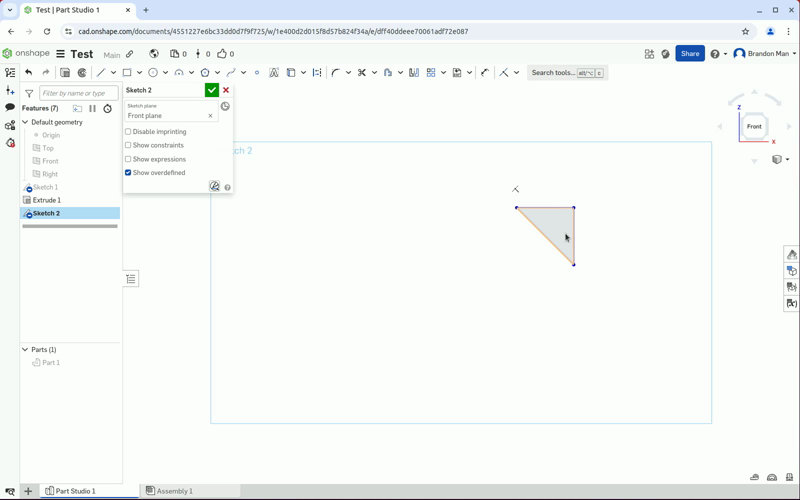
scroll(6)
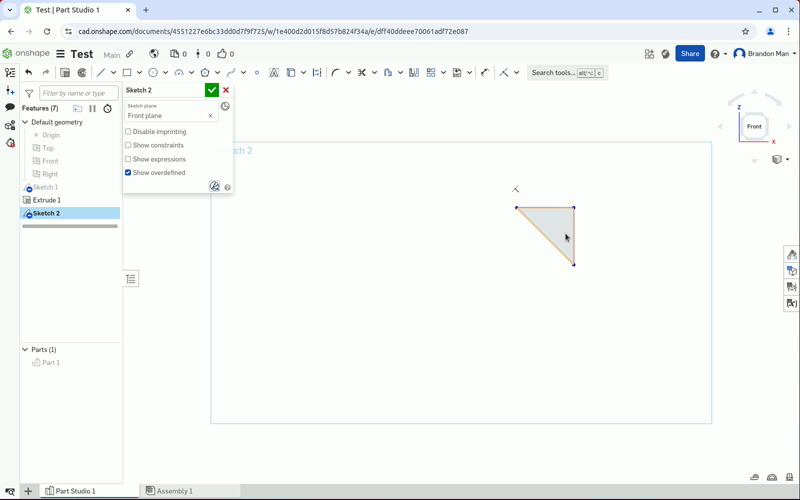
scroll(6)
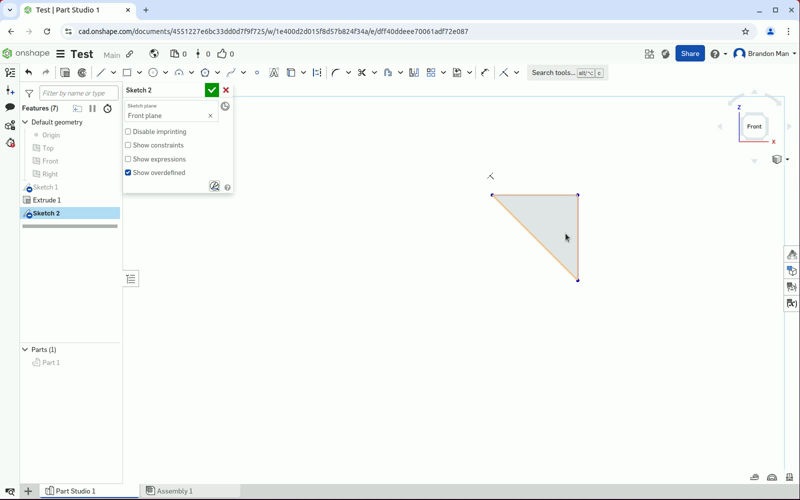
scroll(6)
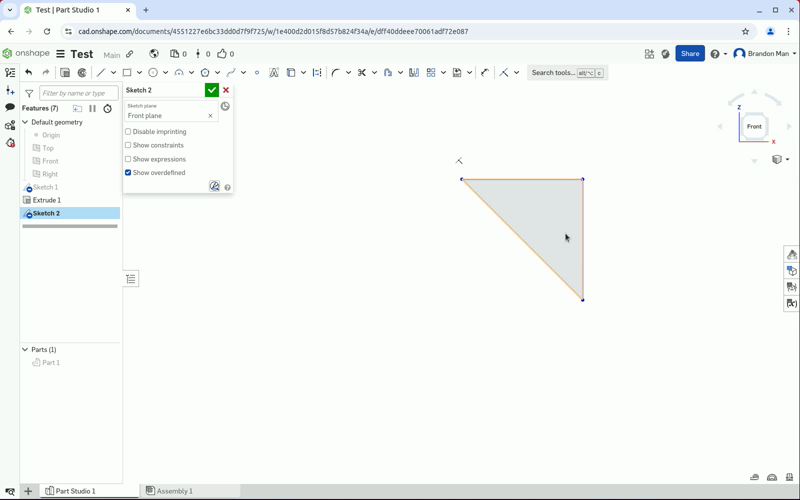
scroll(6)
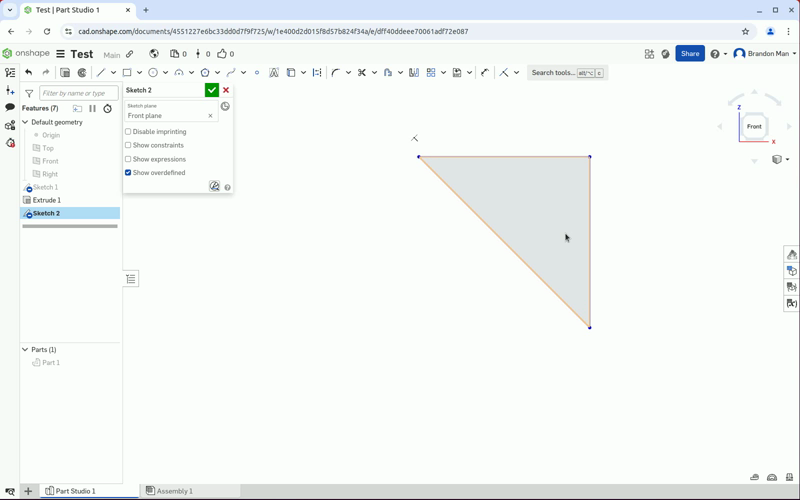
scroll(6)
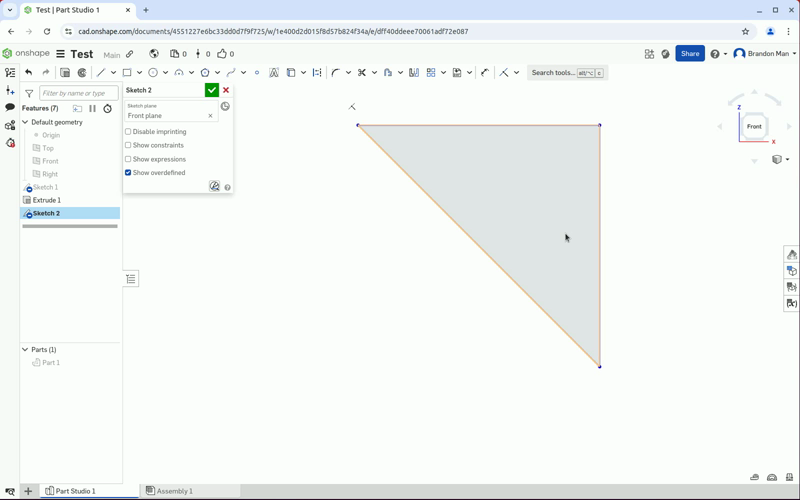
scroll(6)
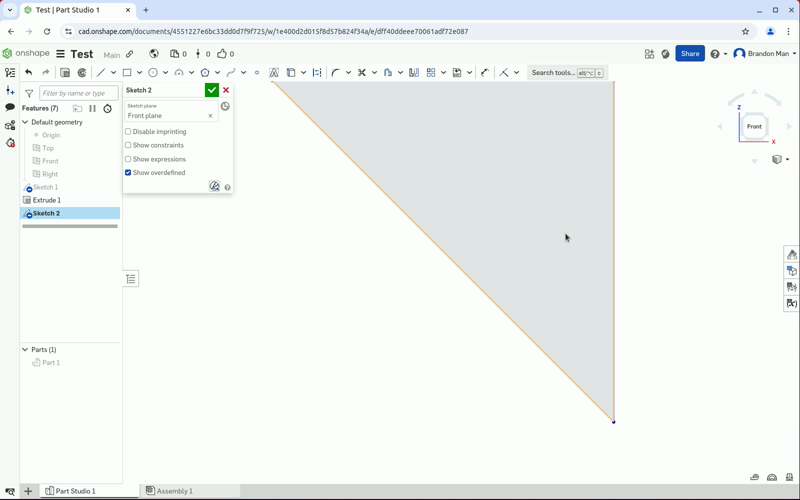
scroll(6)
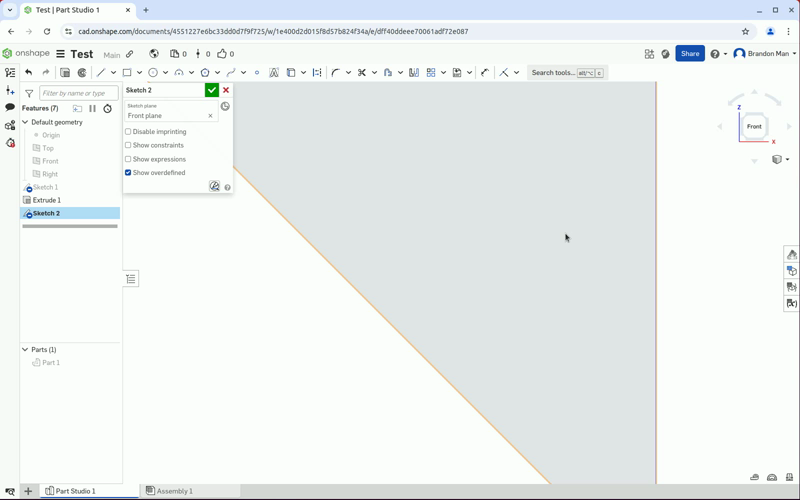
click(565, 233)
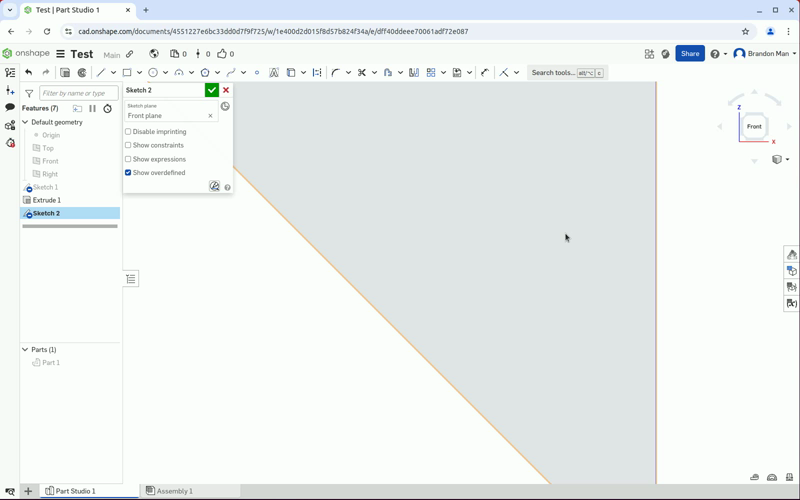
scroll(-6)
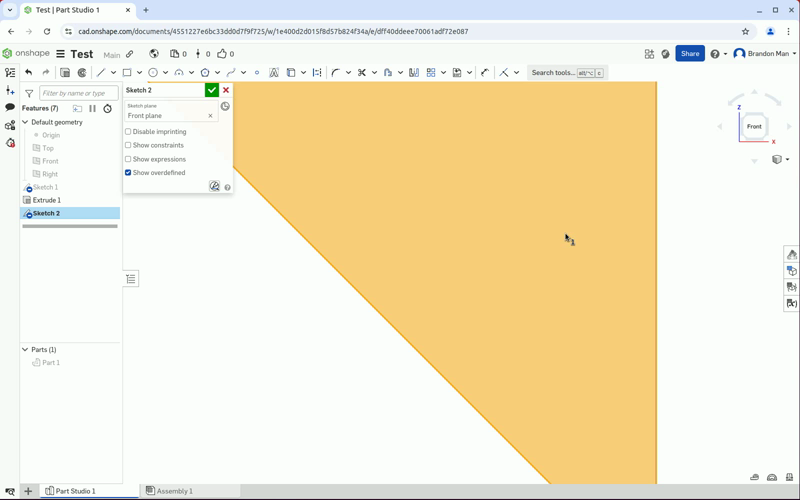
scroll(-6)
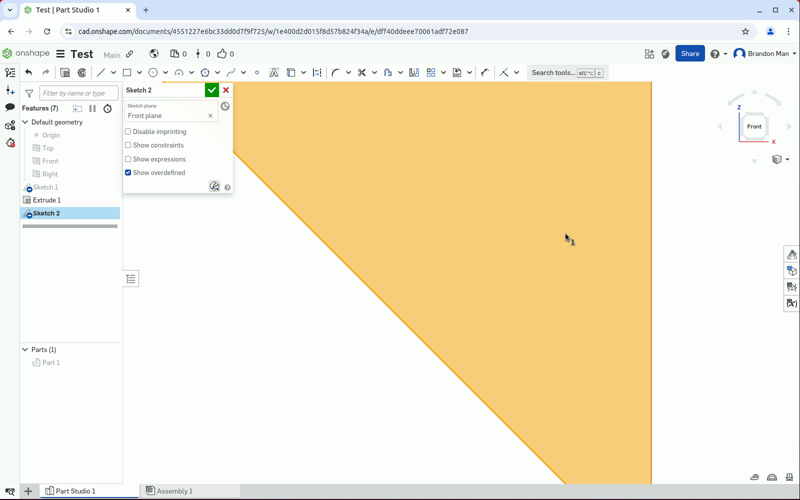
scroll(-6)
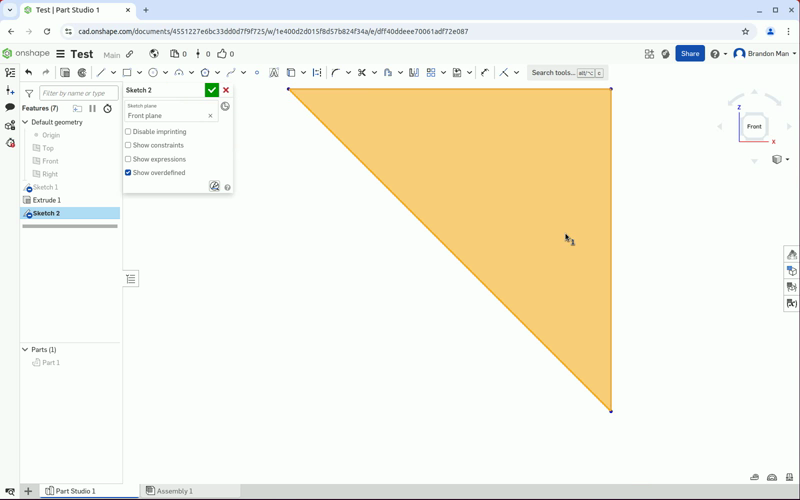
scroll(-6)
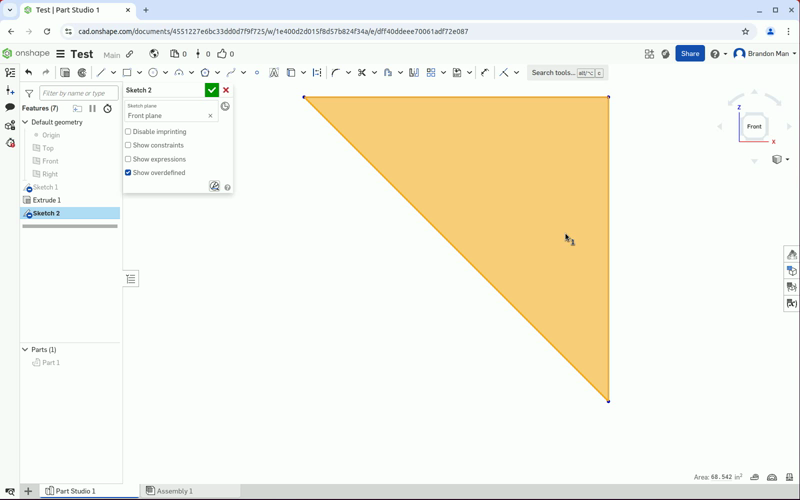
scroll(-6)
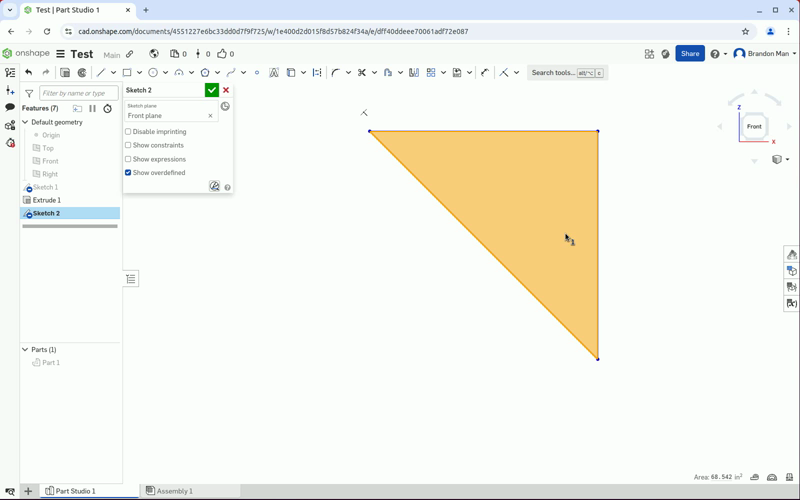
scroll(-6)
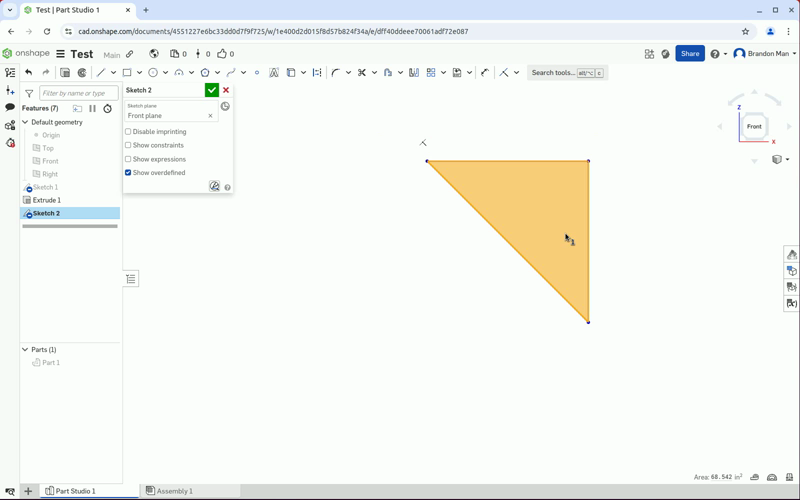
scroll(-6)
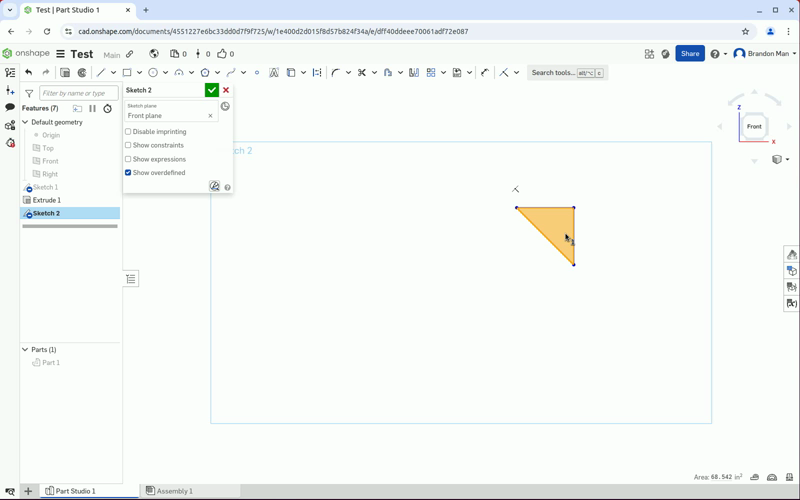
mouse_move(73, 352)
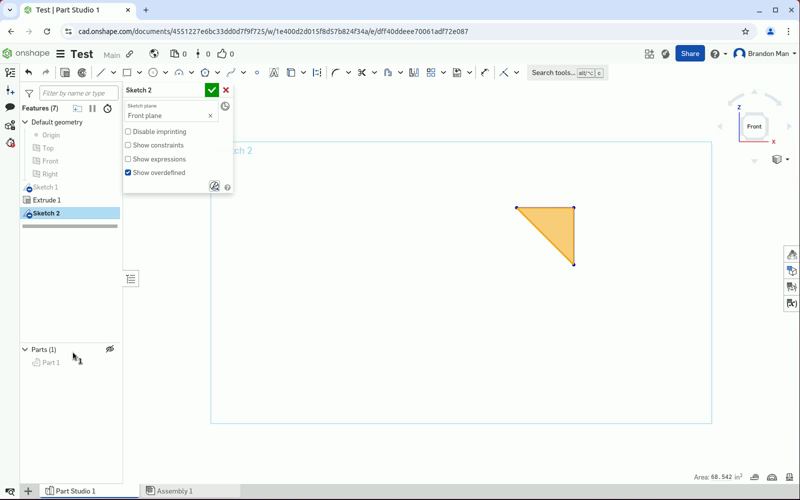
key(shift+y)
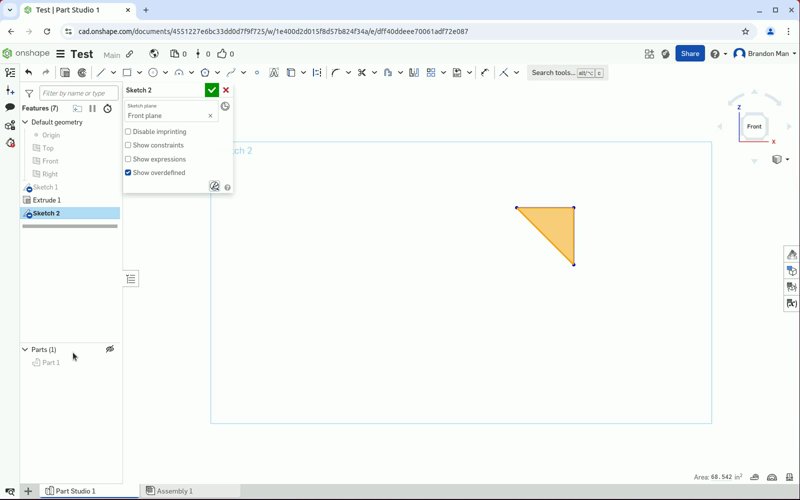
key(shift+e)
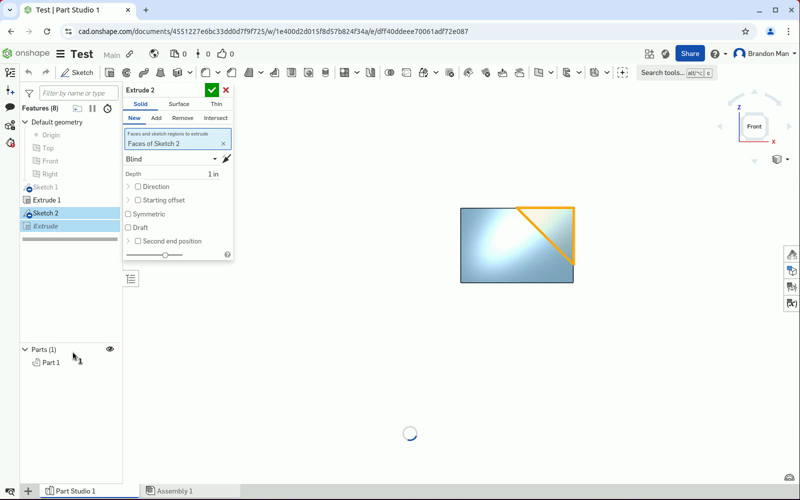
mouse_move(143, 106)
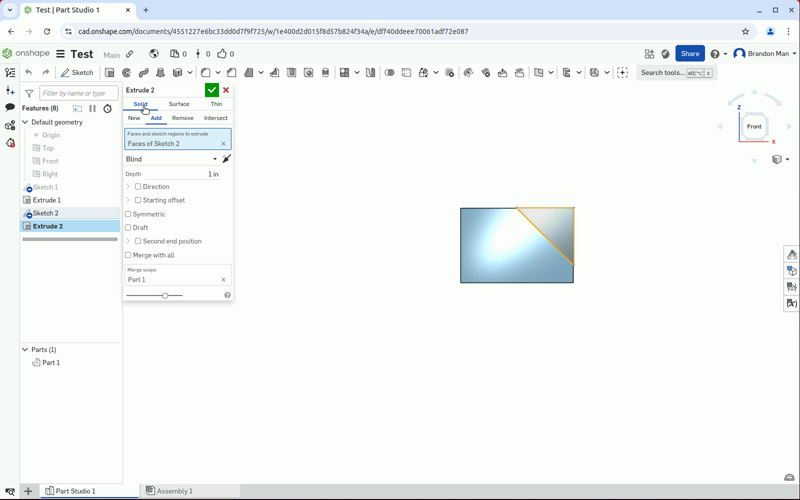
click(143, 106)
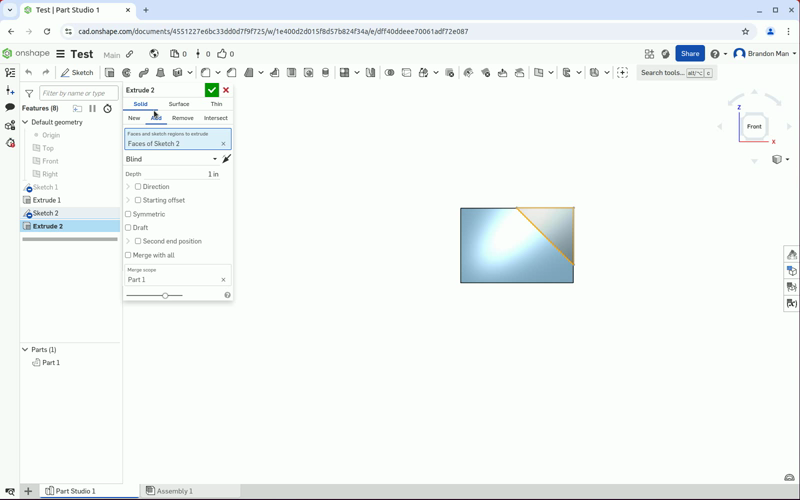
mouse_move(186, 120)
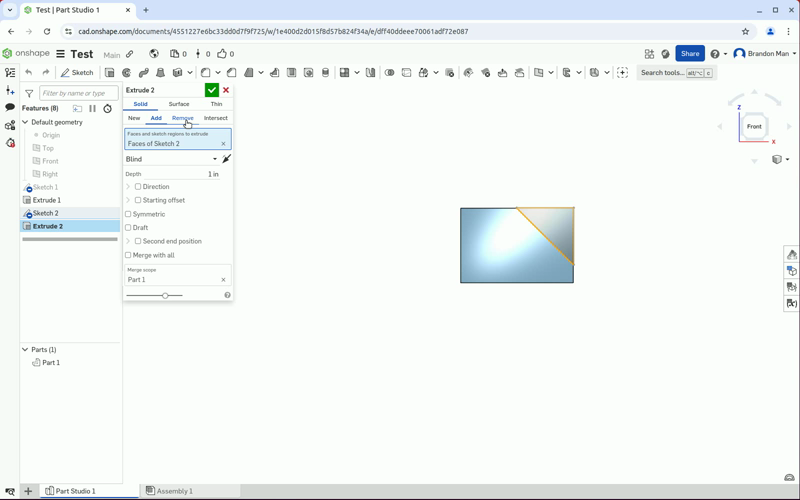
click(186, 120)
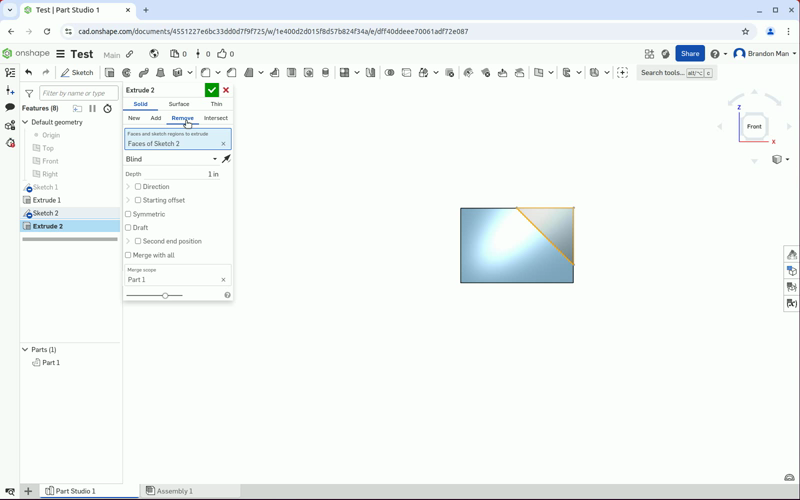
key(tab, 4)
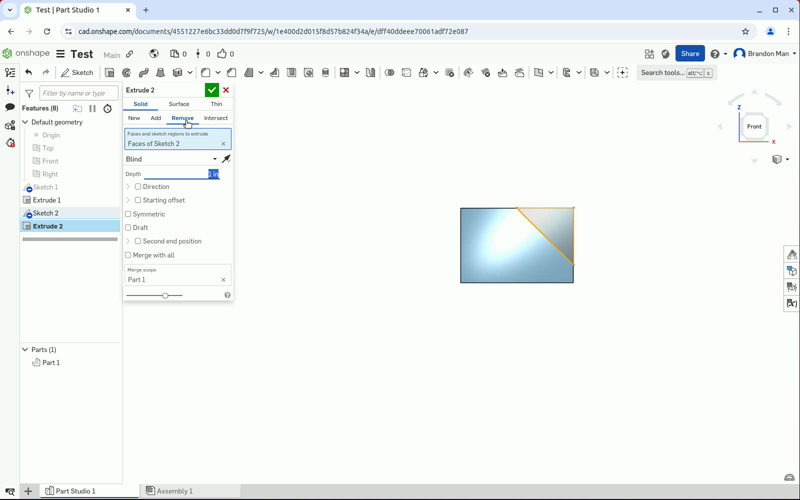
text(7.702)
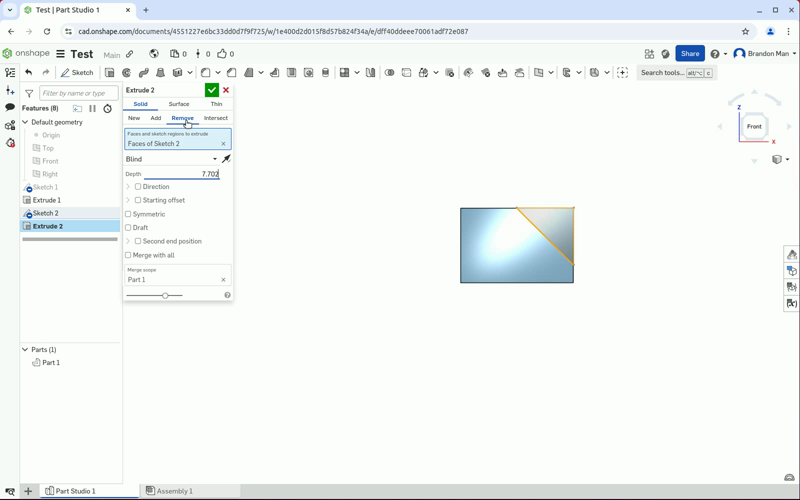
key(tab, 3)
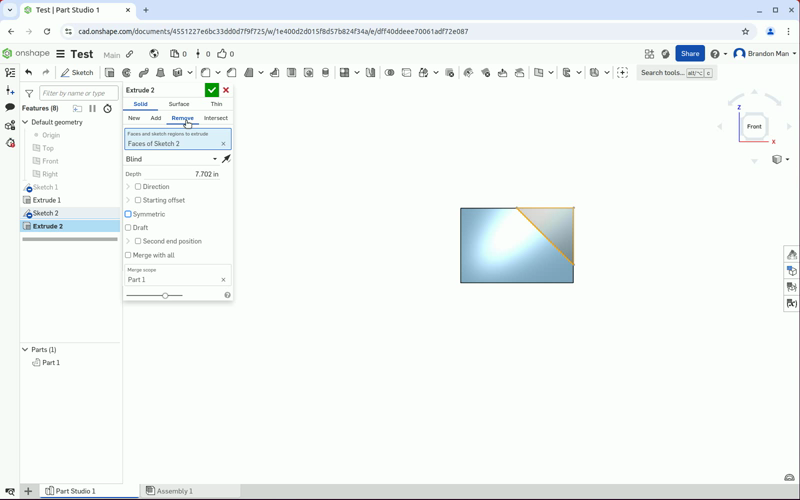
key(space)
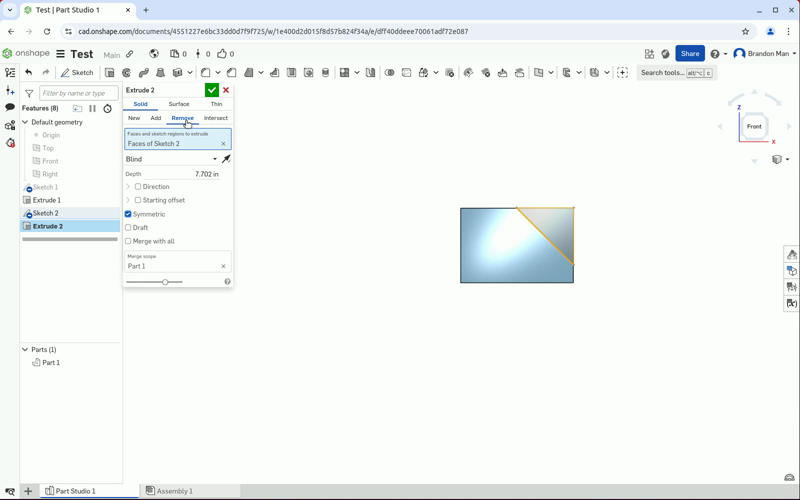
key(tab, 2)
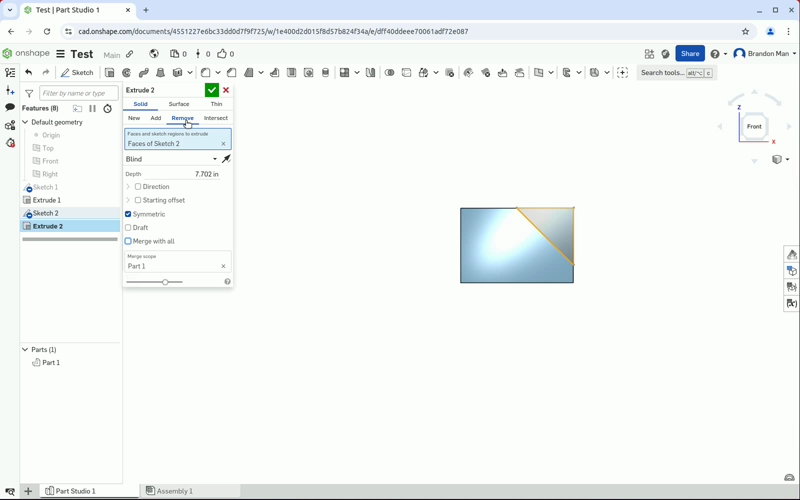
key(space)
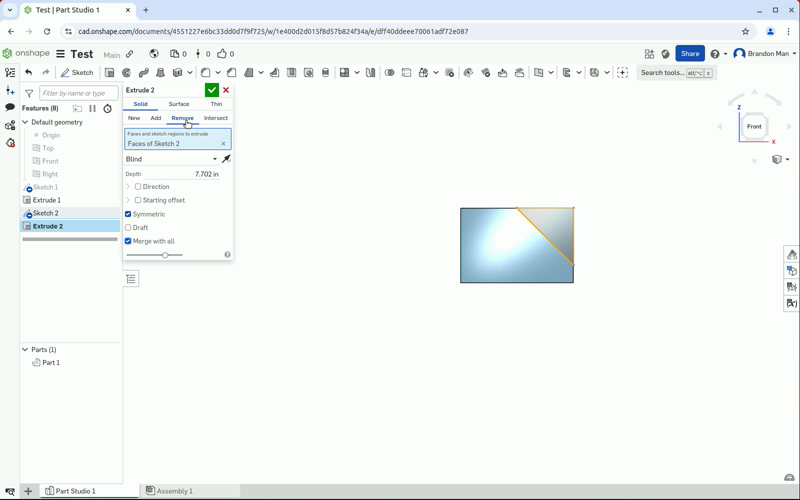
key(enter)
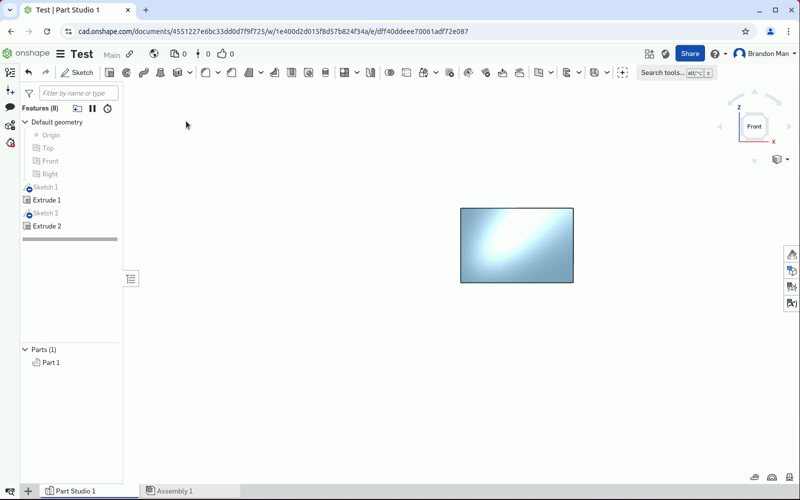
key(shift+h)
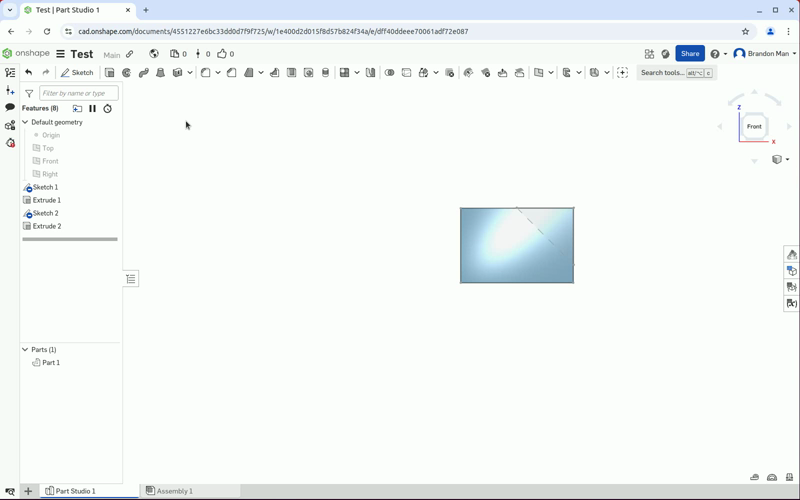
key(shift+h)
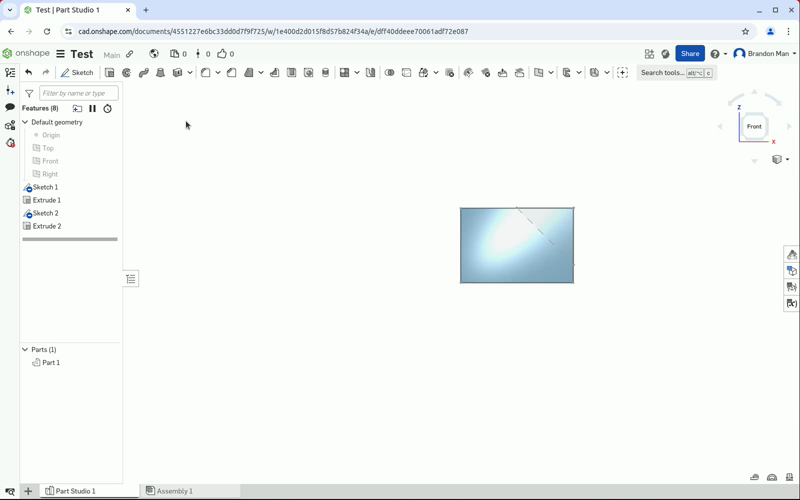
key(shift+7)
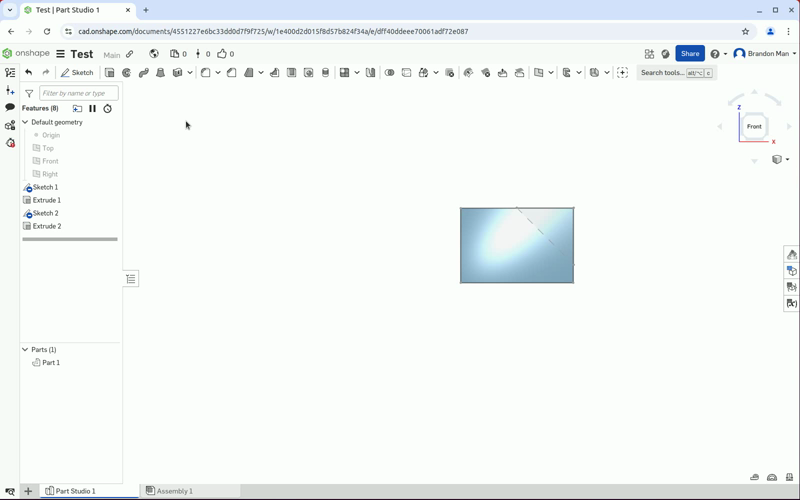
key(left, 2)
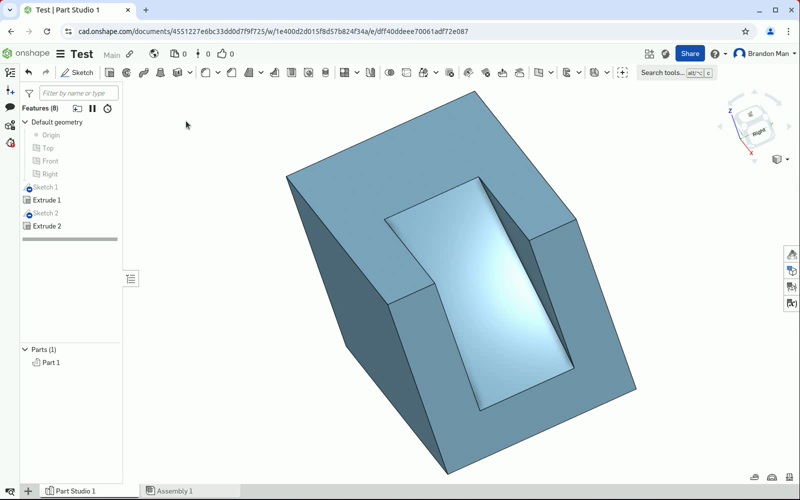
key(down, 2)
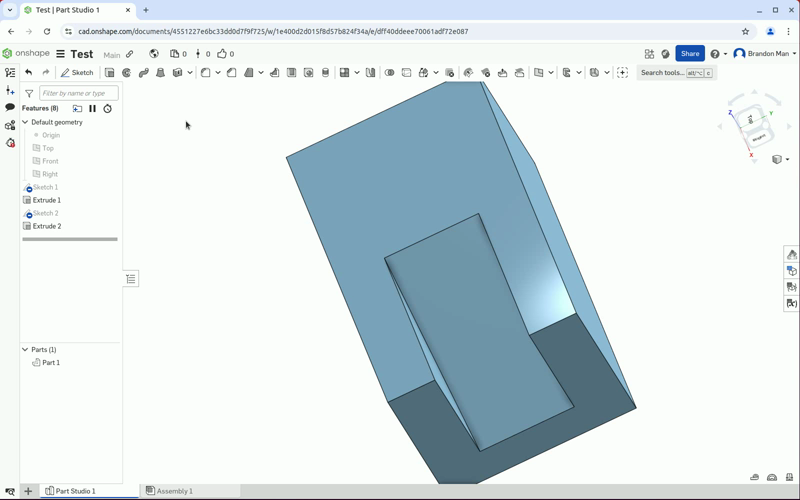
key(up, 2)
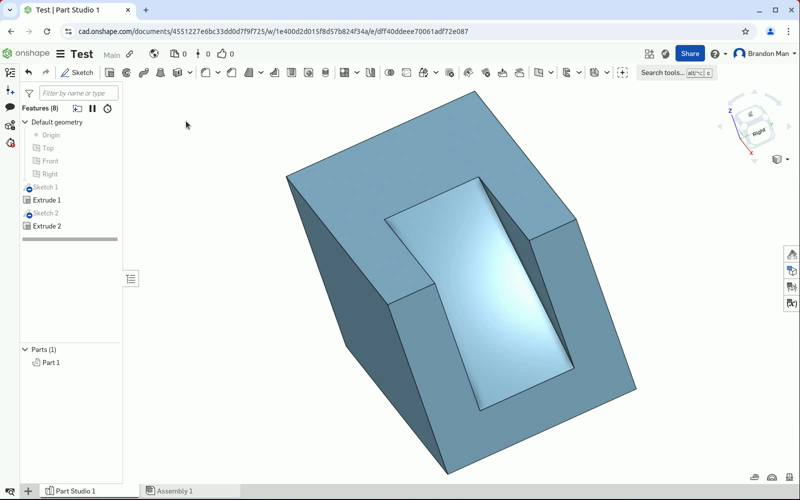
key(right, 2)
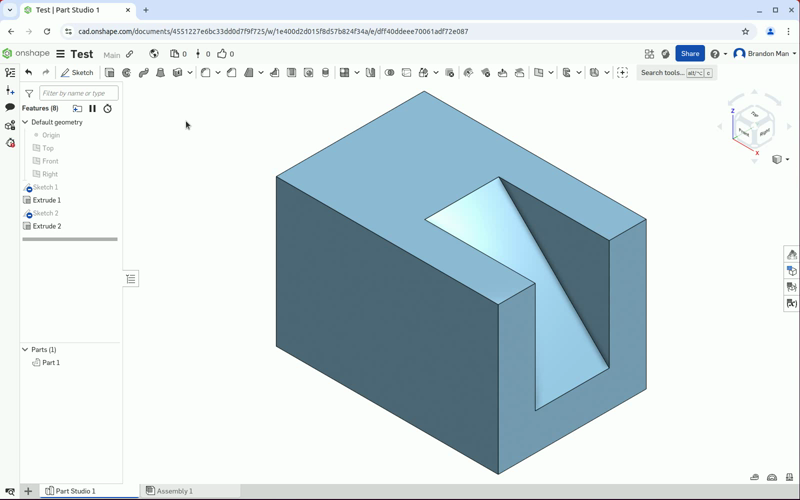
mouse_move(73, 189)
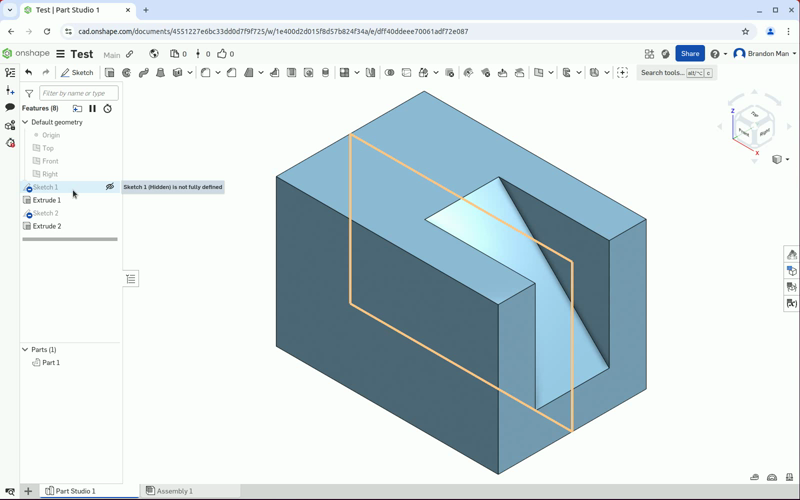
click(73, 189)